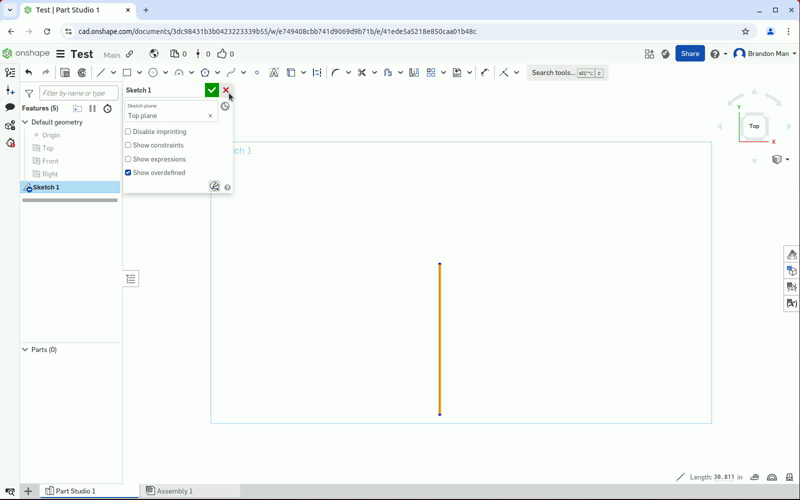
key(shift+h)
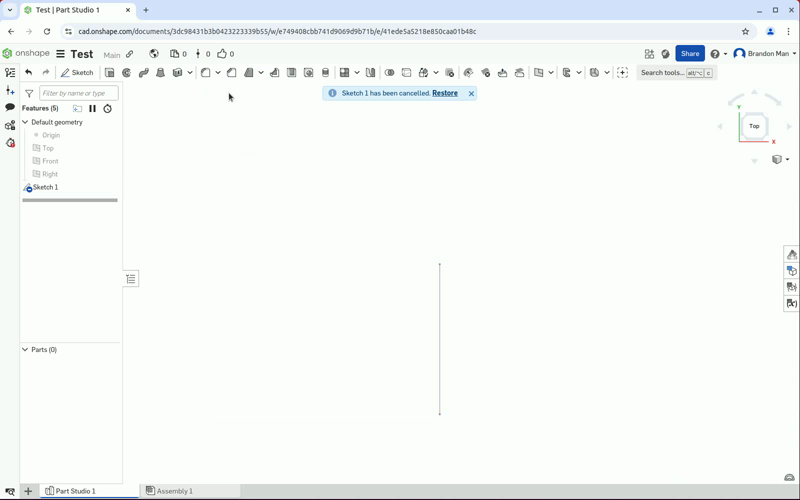
key(shift+s)
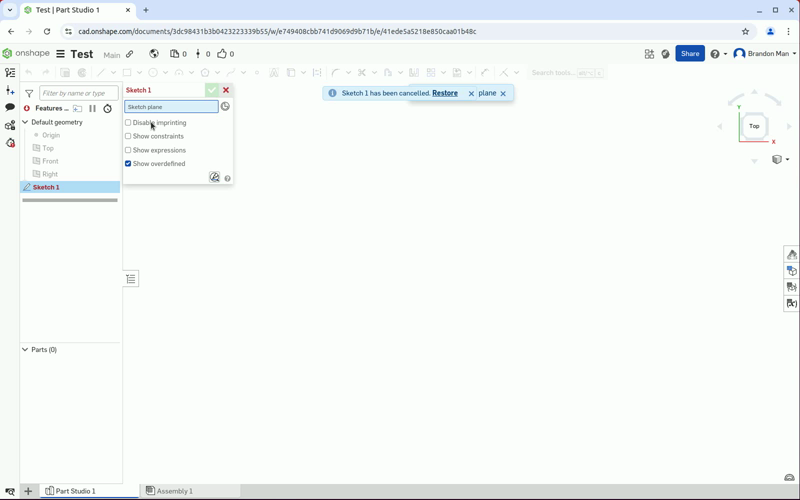
mouse_move(73, 150)
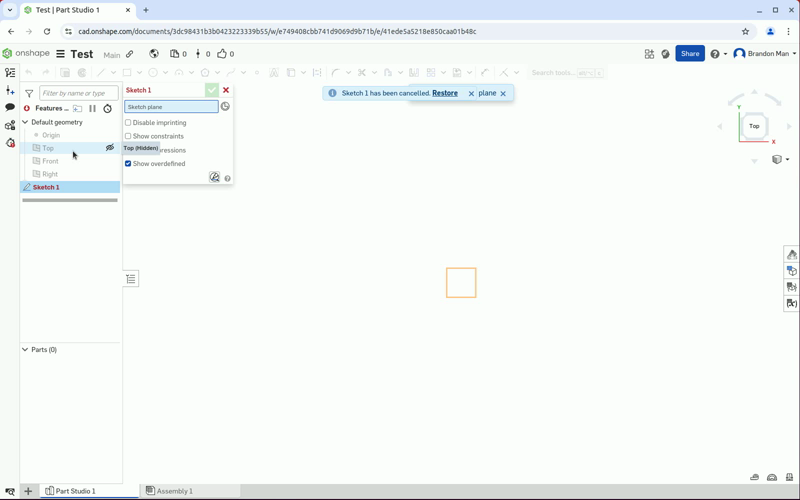
click(73, 150)
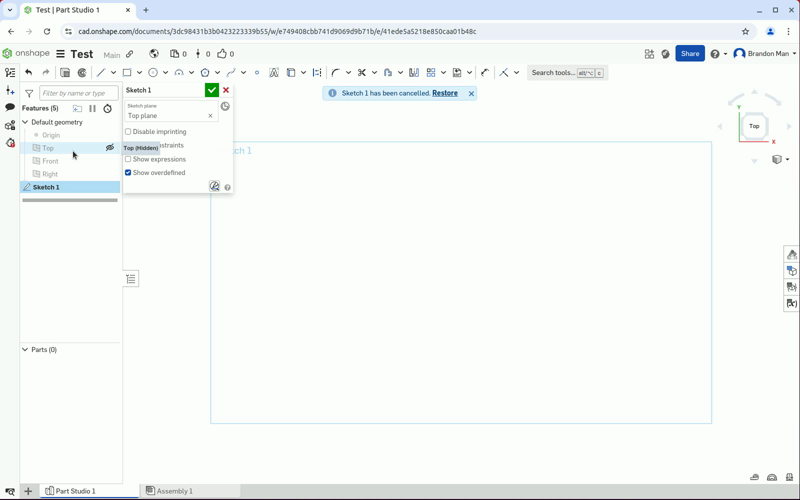
mouse_move(73, 352)
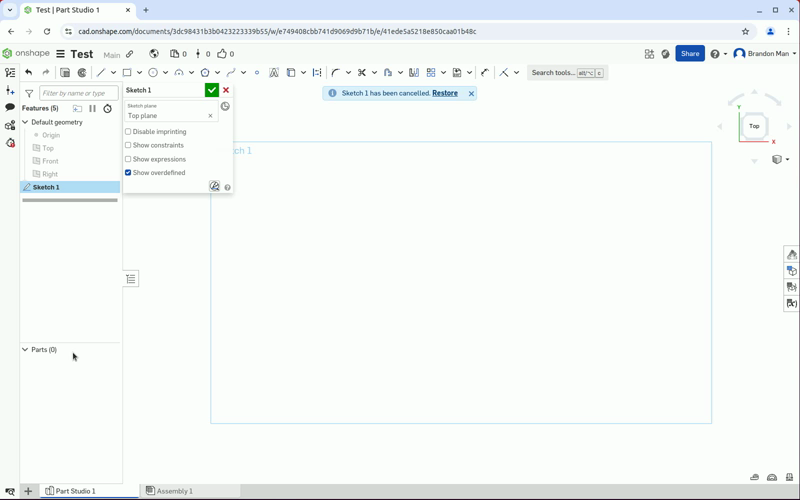
key(y)
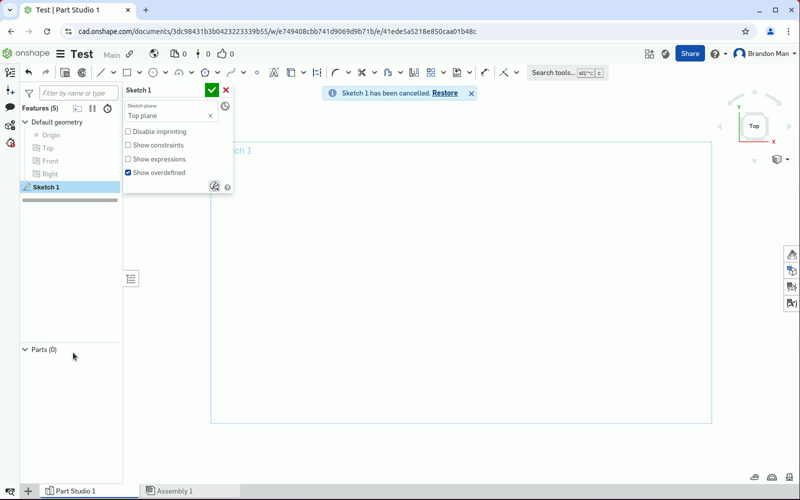
key(l)
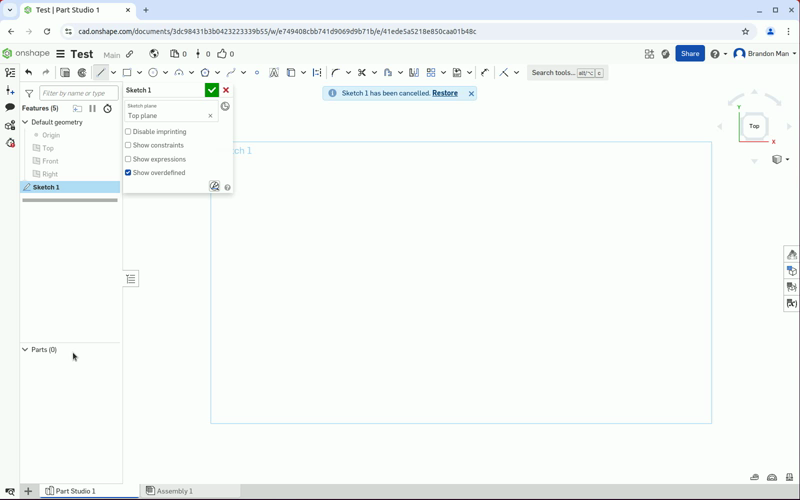
key_down(shift)
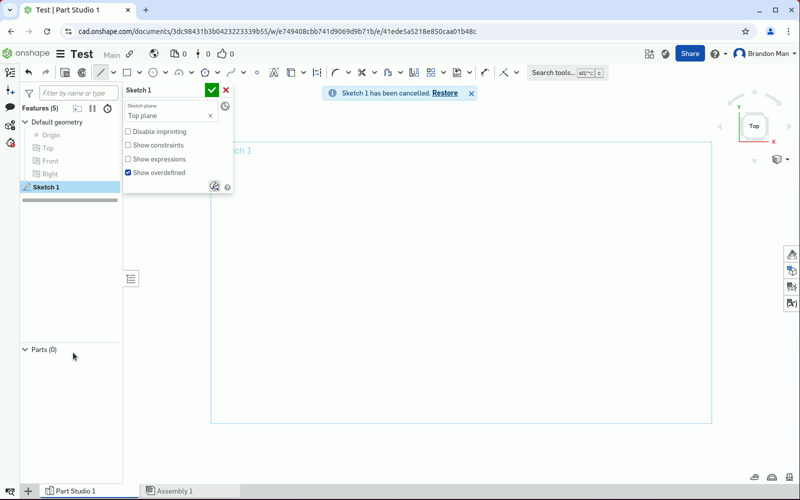
mouse_move(403, 320)
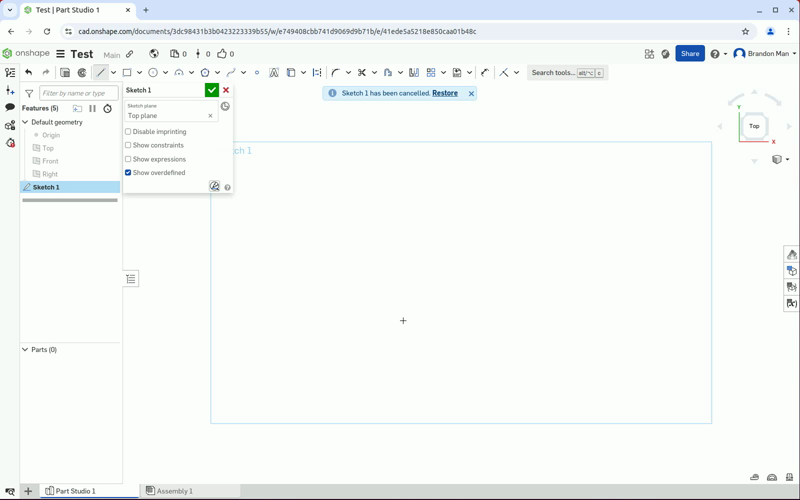
click(403, 320)
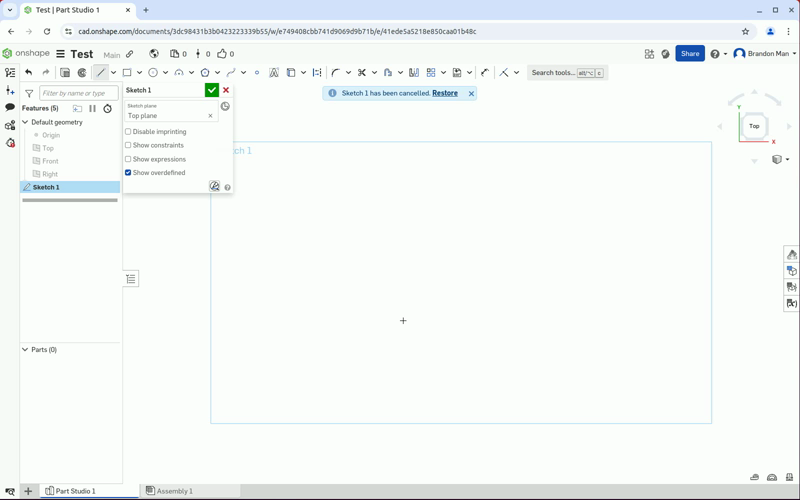
key_up(shift)
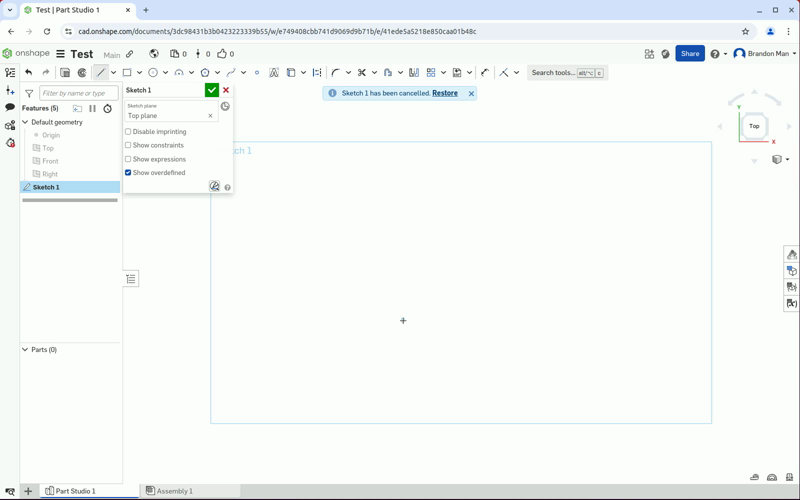
key_down(shift)
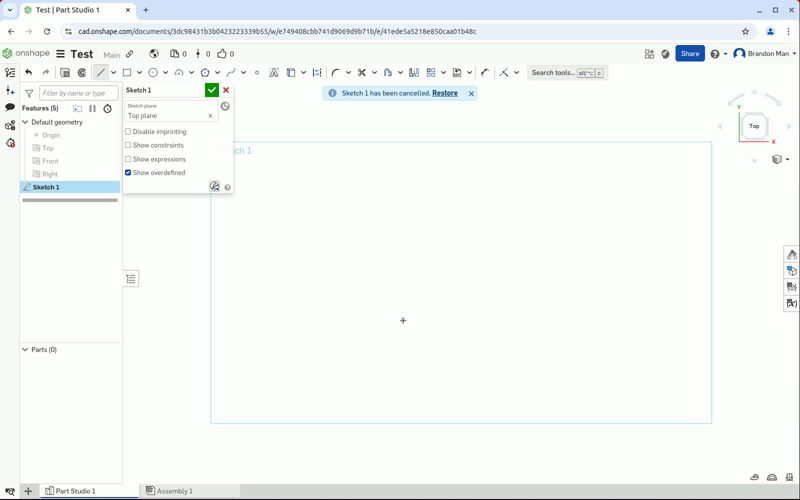
mouse_move(516, 320)
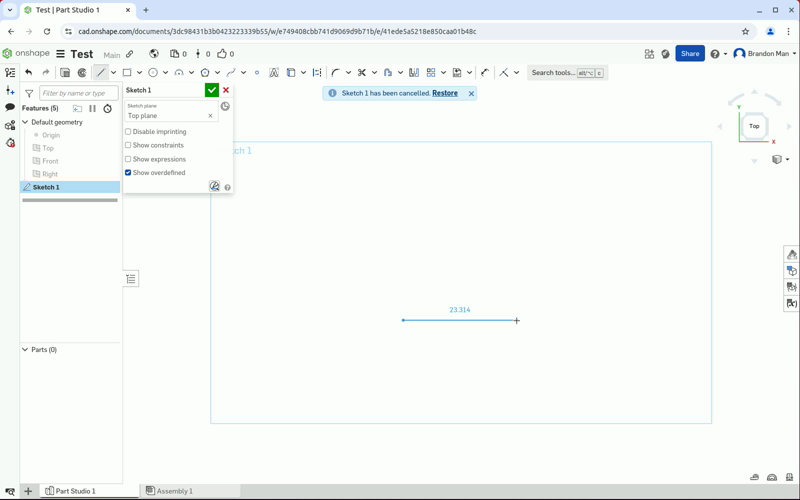
click(516, 320)
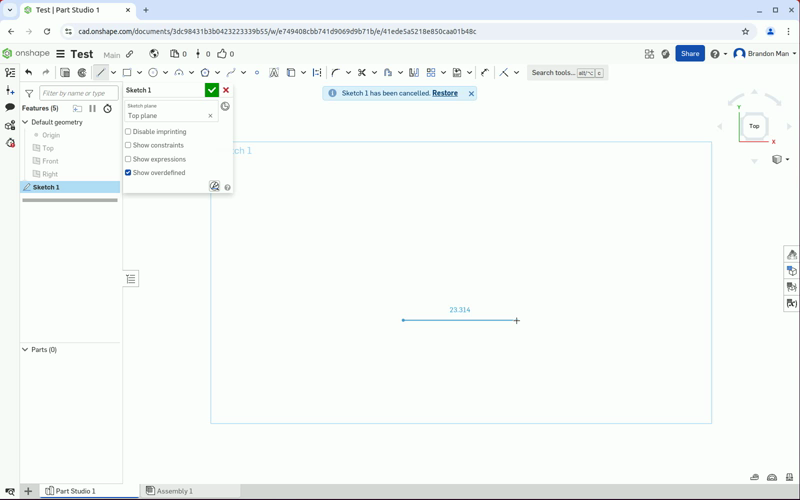
key_up(shift)
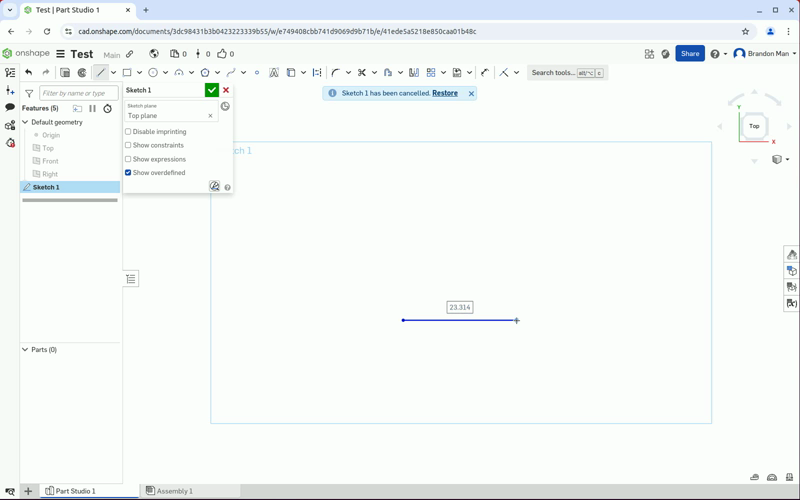
key(esc)
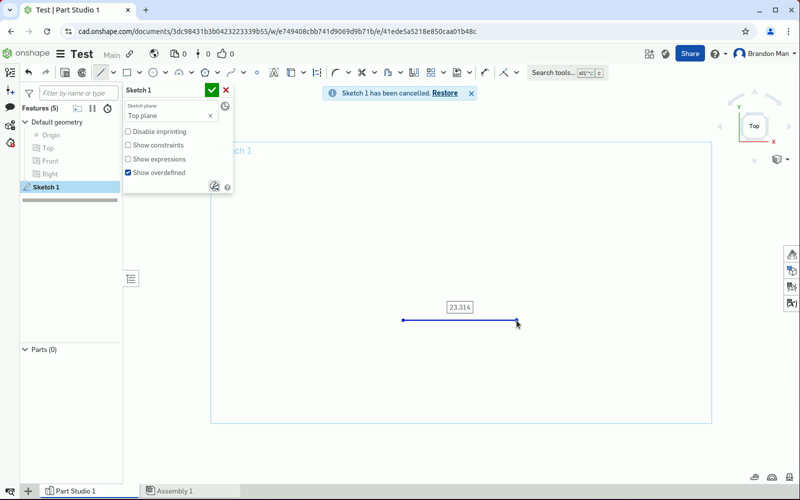
key(a)
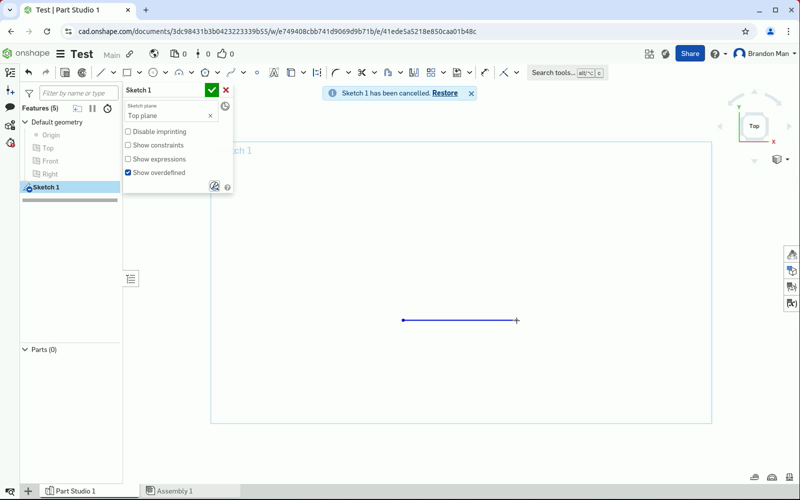
mouse_move(516, 320)
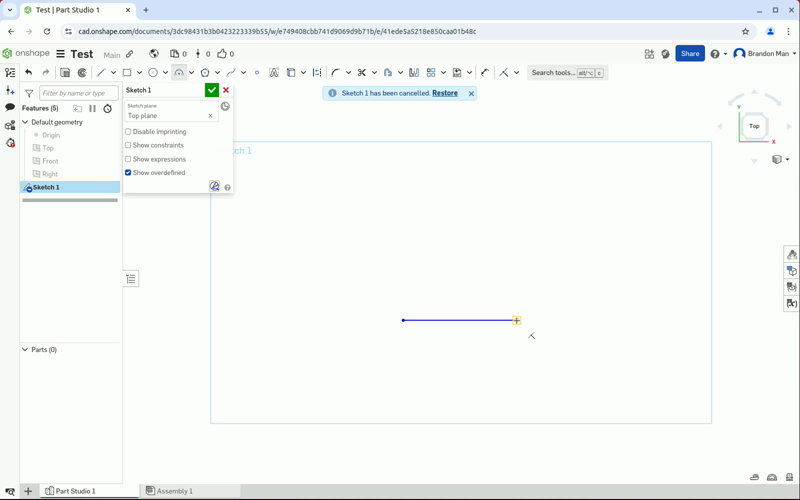
click(516, 320)
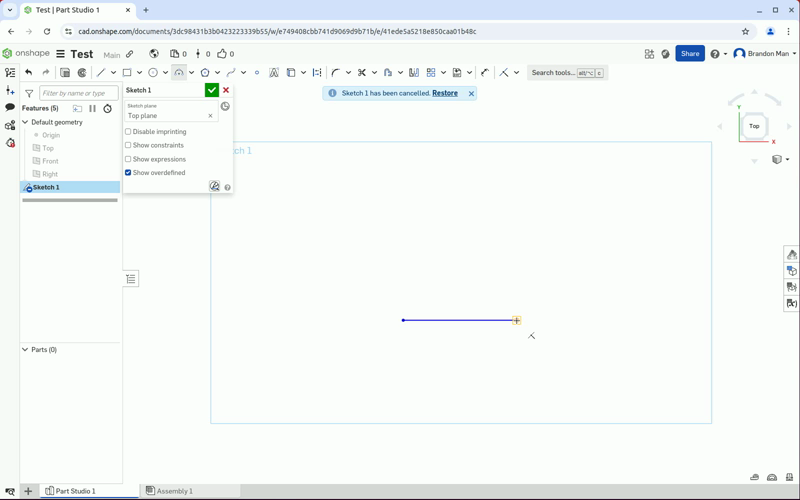
mouse_move(403, 320)
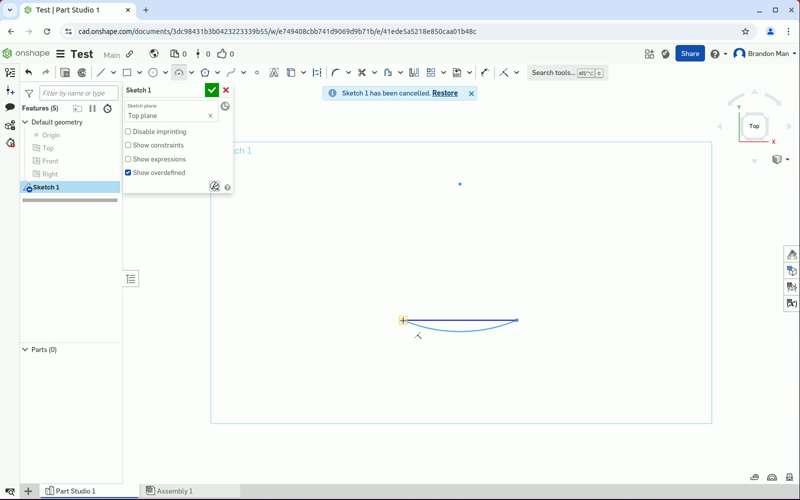
click(403, 320)
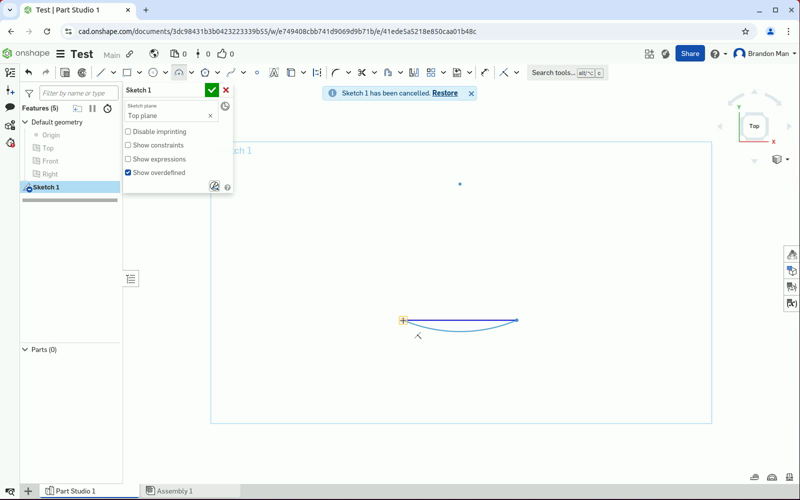
key_down(shift)
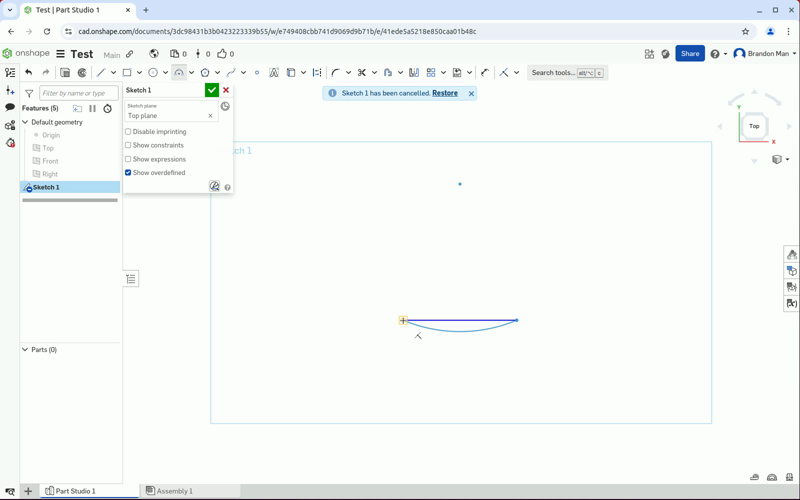
mouse_move(459, 214)
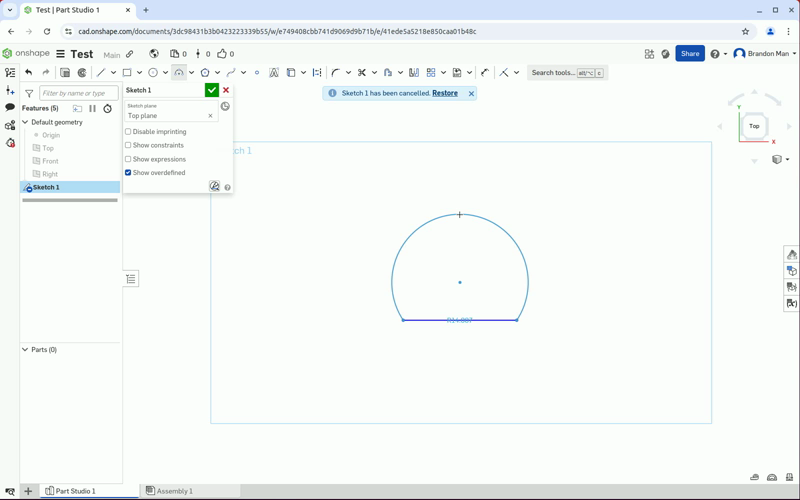
click(459, 214)
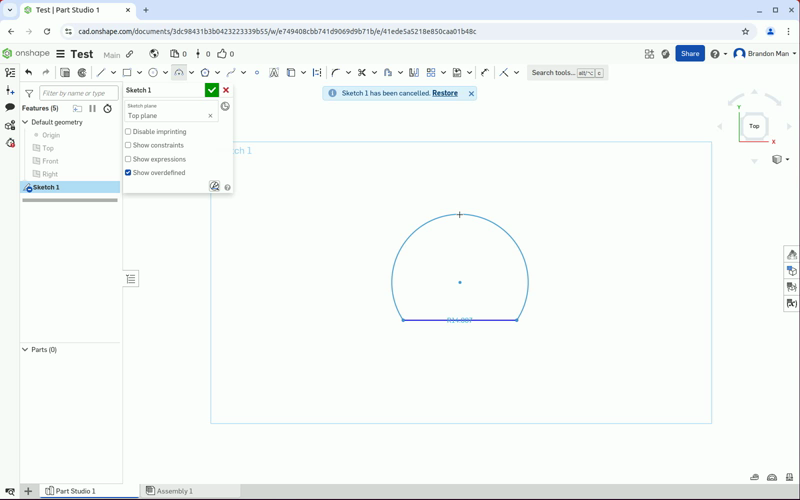
key_up(shift)
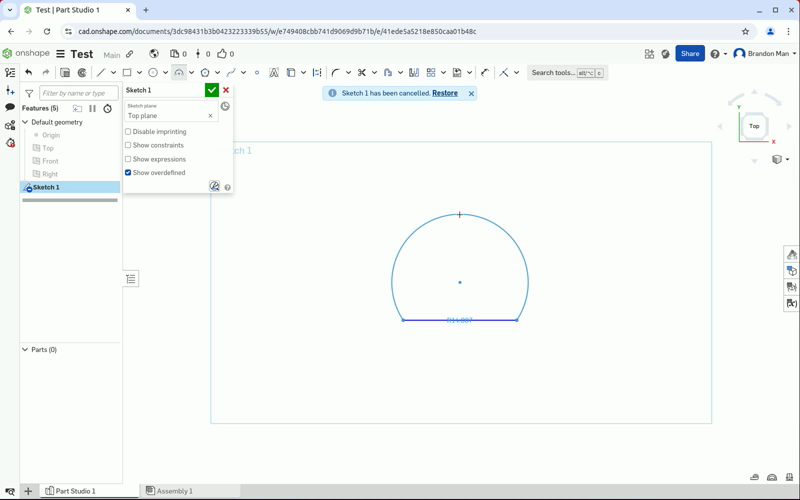
key(esc)
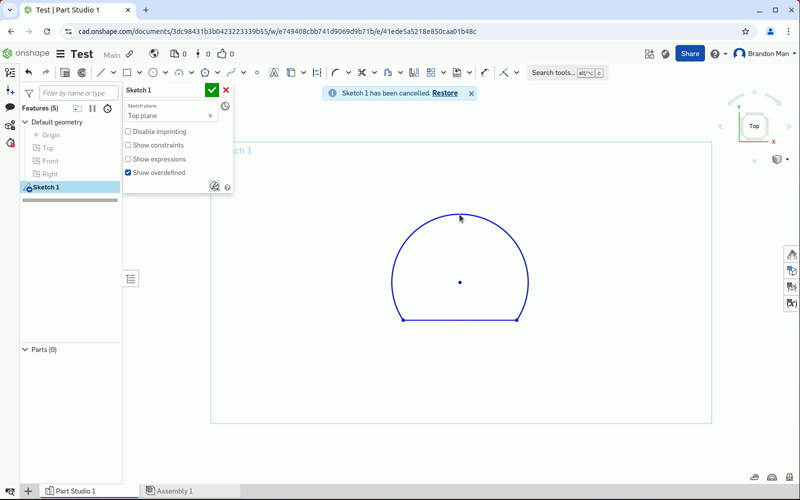
mouse_move(518, 285)
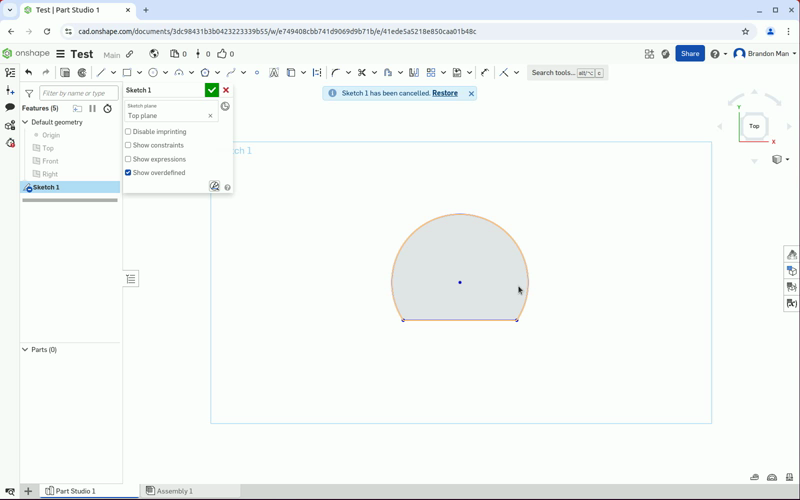
click(518, 285)
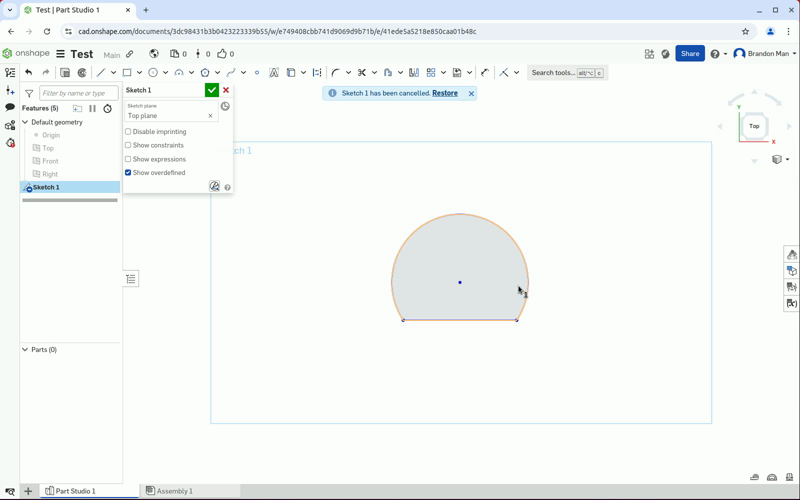
mouse_move(73, 352)
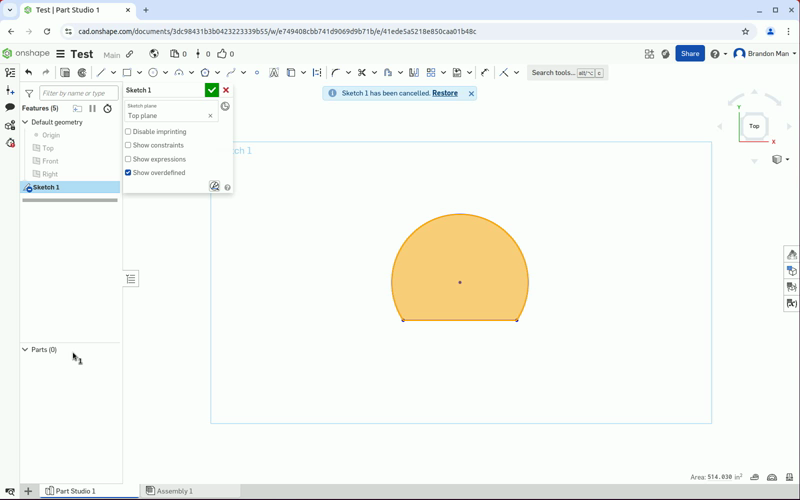
key(shift+y)
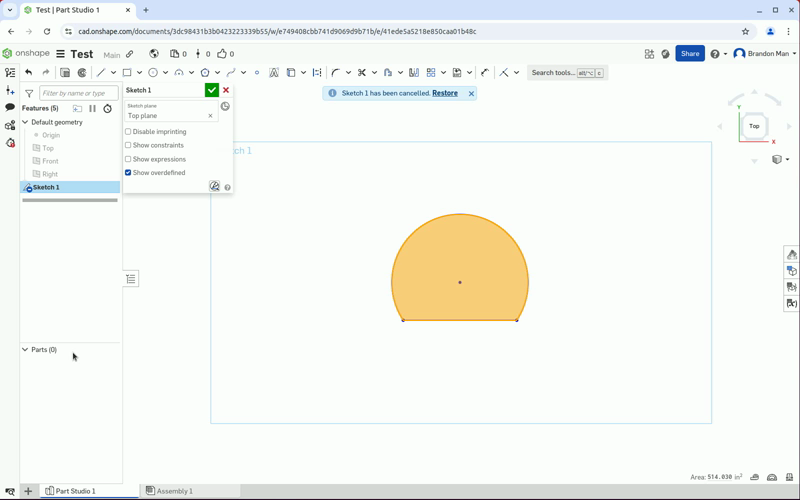
key(shift+e)
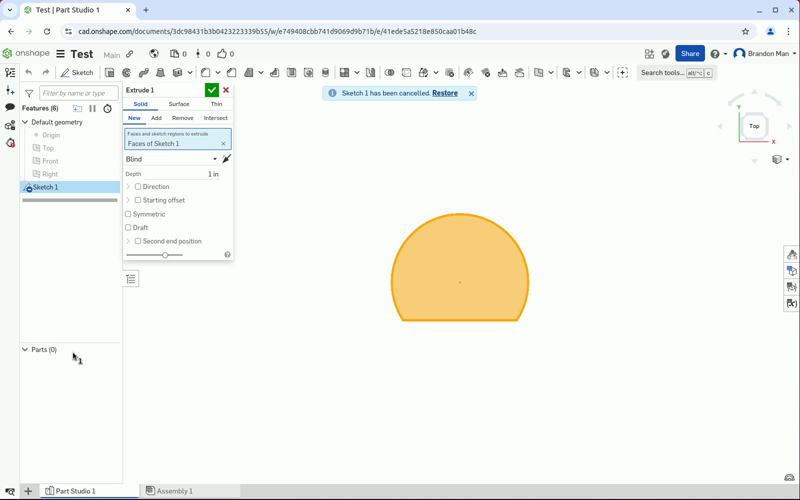
mouse_move(143, 106)
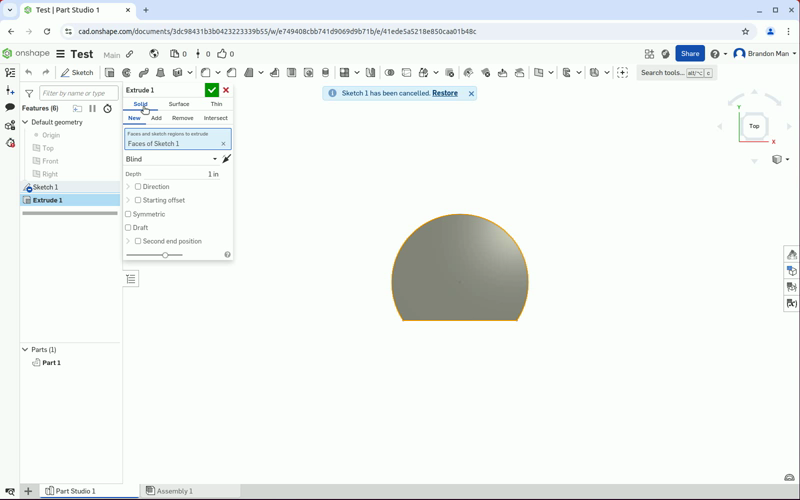
click(143, 106)
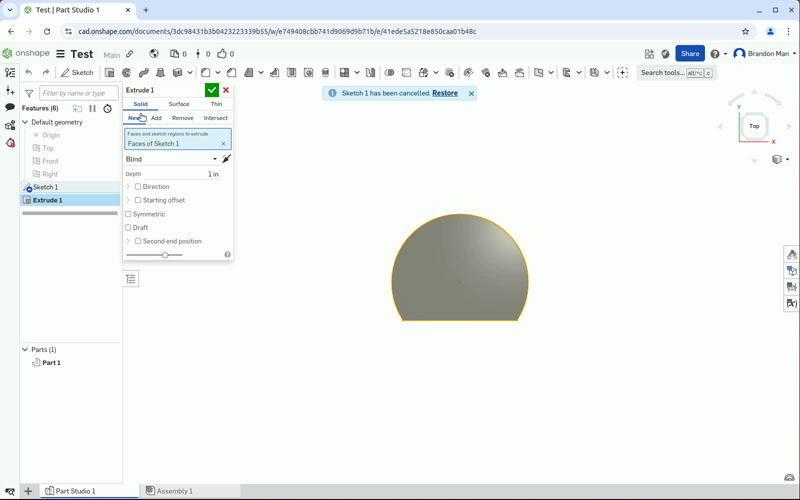
mouse_move(137, 120)
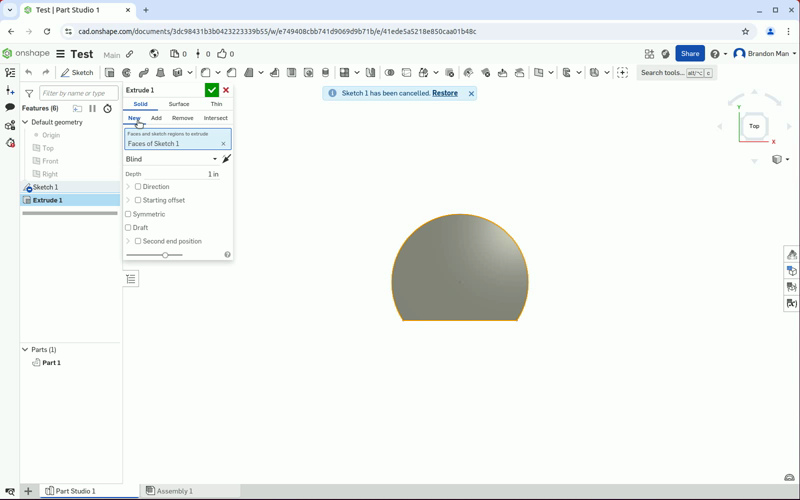
click(137, 120)
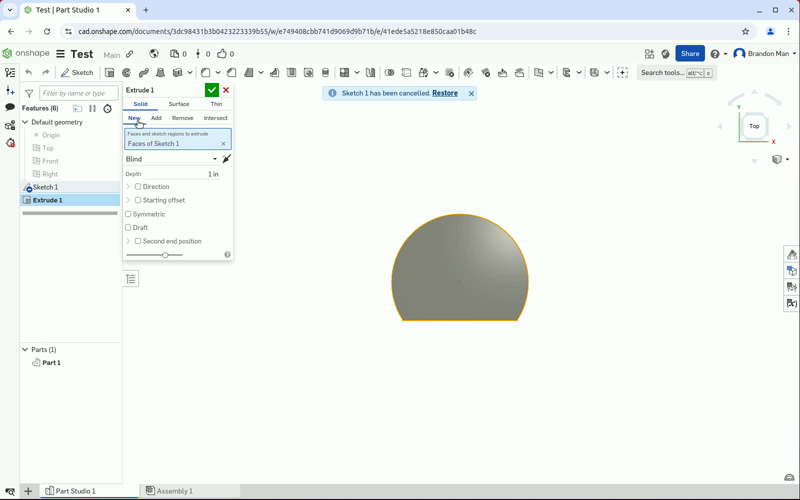
key(tab, 4)
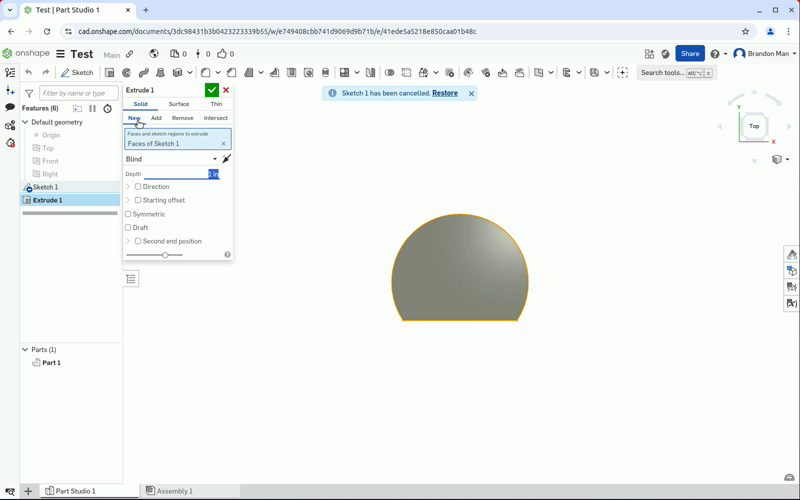
text(1.685)
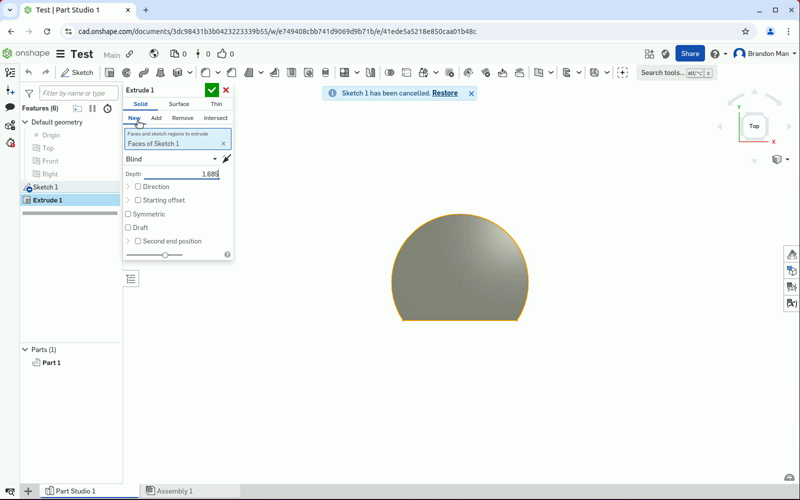
key(enter)
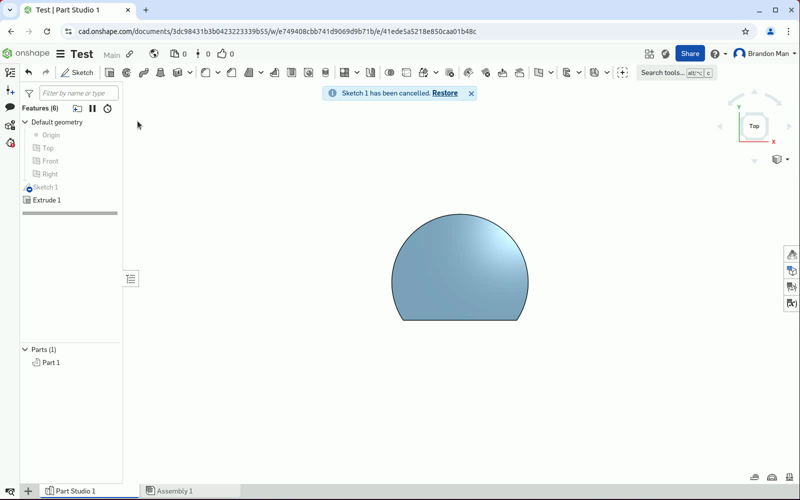
key(shift+h)
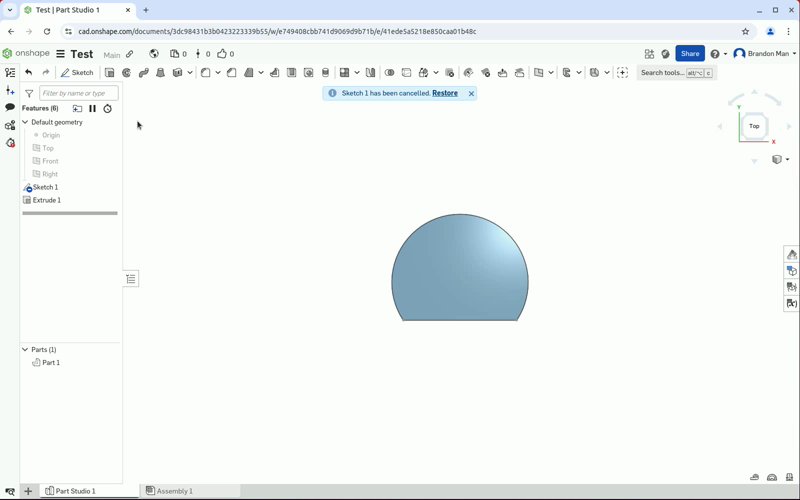
key(shift+h)
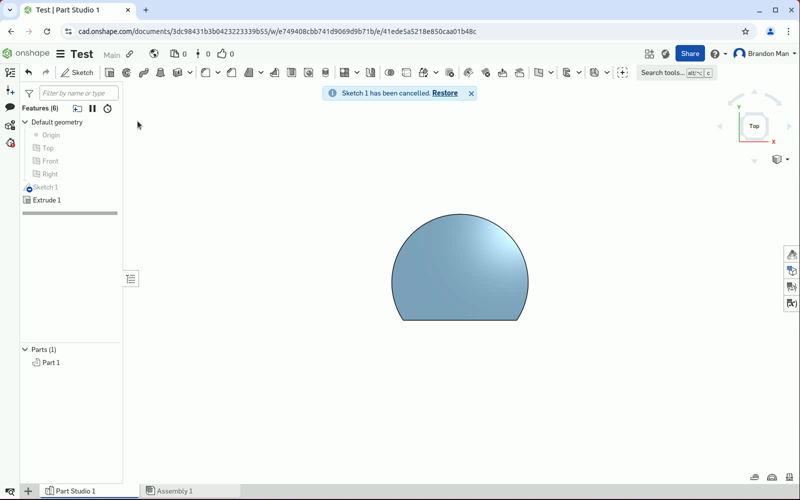
mouse_move(73, 189)
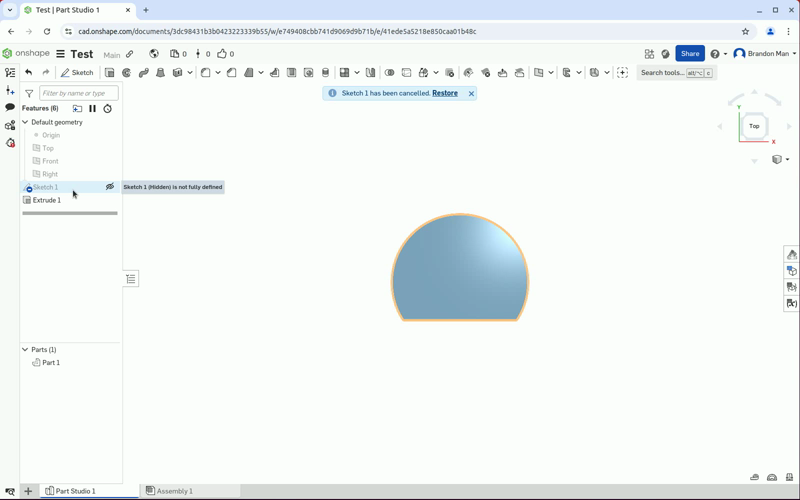
click(73, 189)
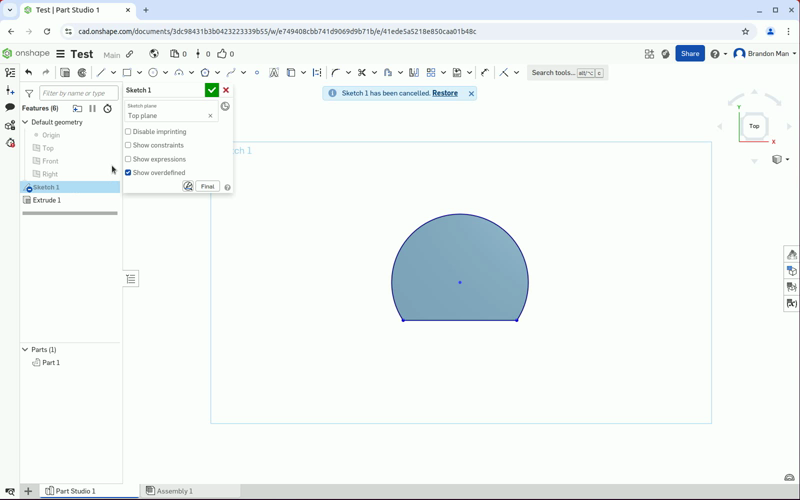
mouse_move(229, 92)
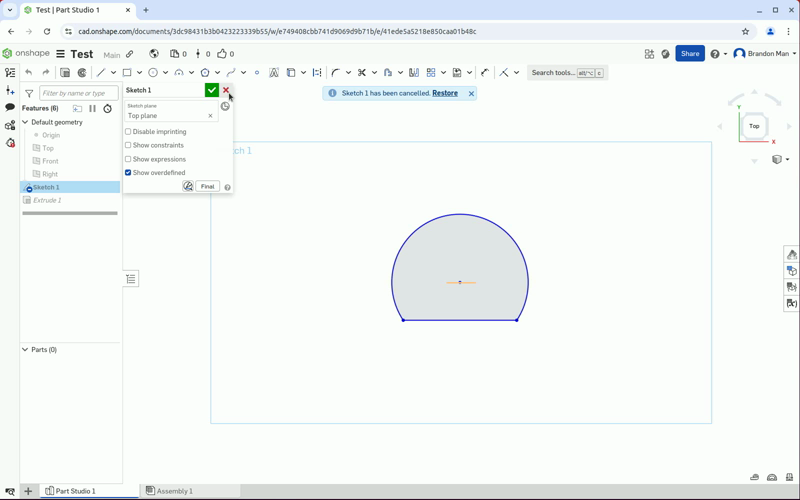
click(229, 92)
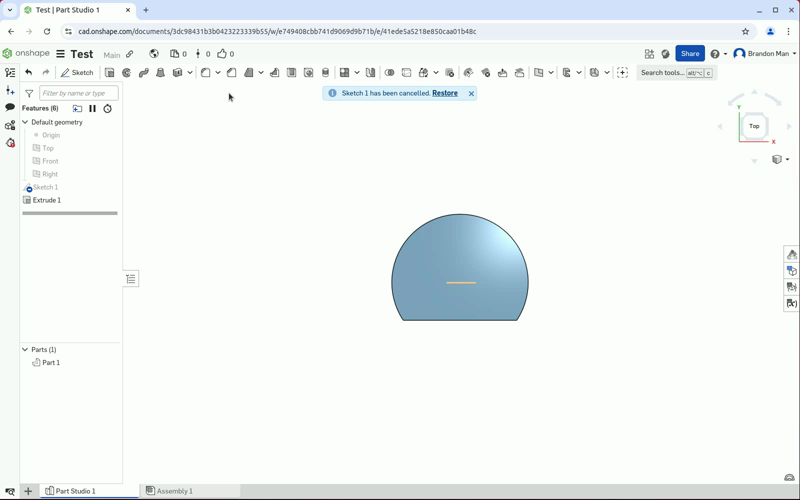
mouse_move(541, 75)
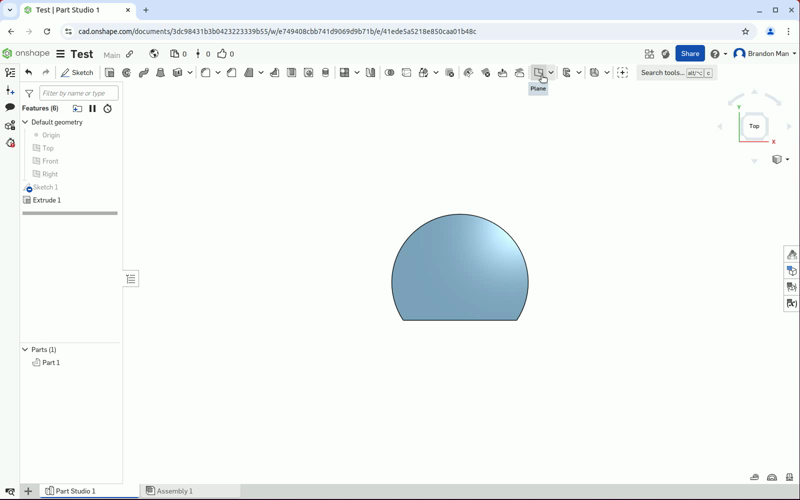
click(541, 75)
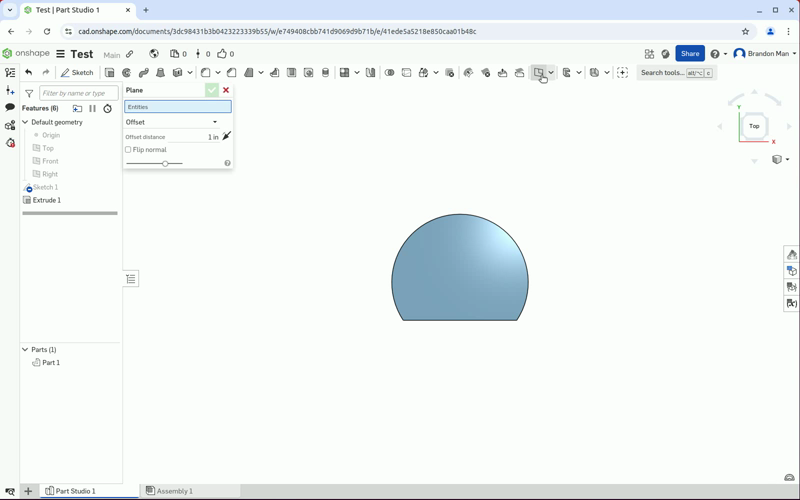
mouse_move(73, 150)
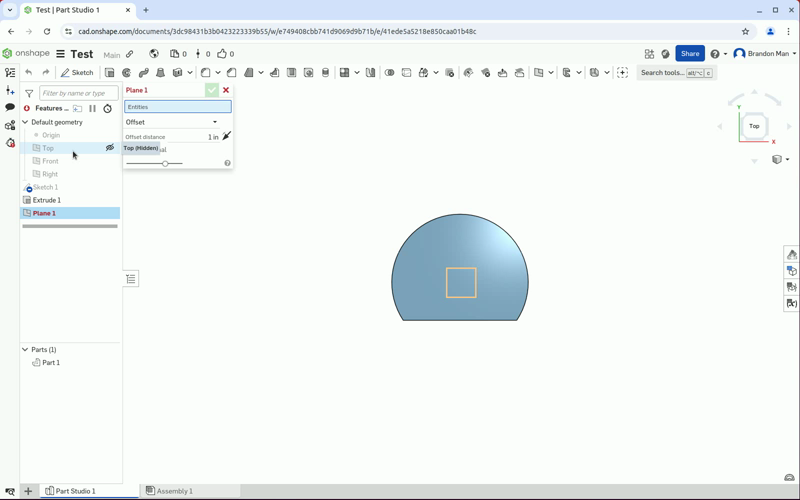
click(73, 150)
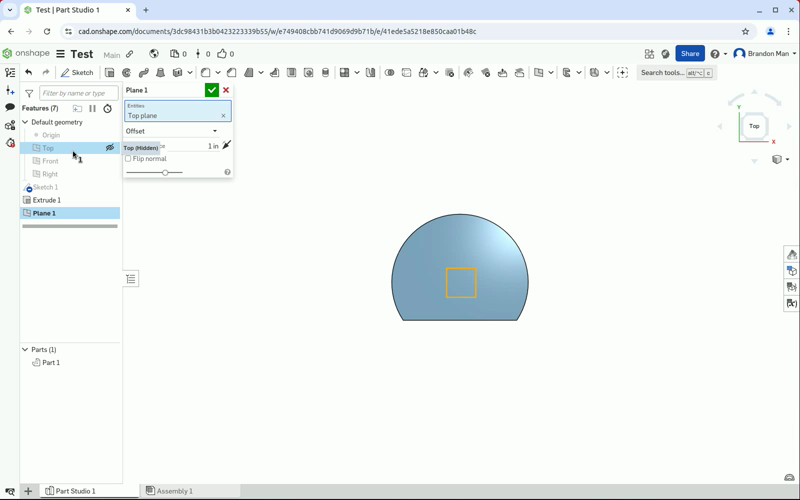
key(tab, 2)
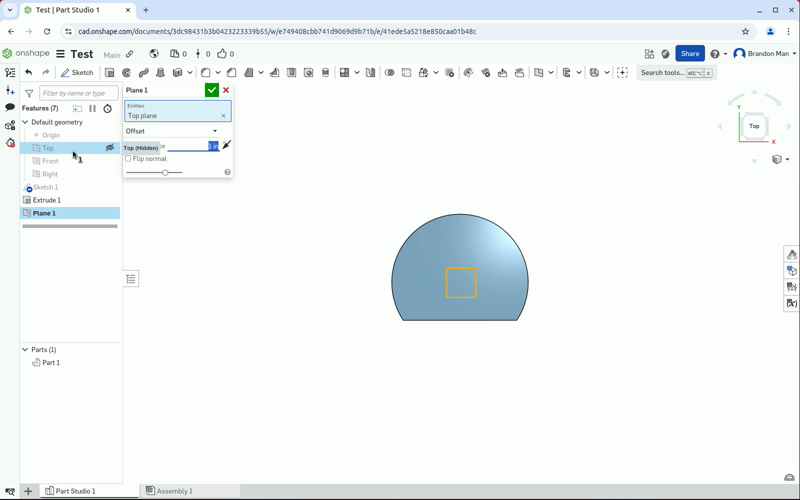
text(1.695)
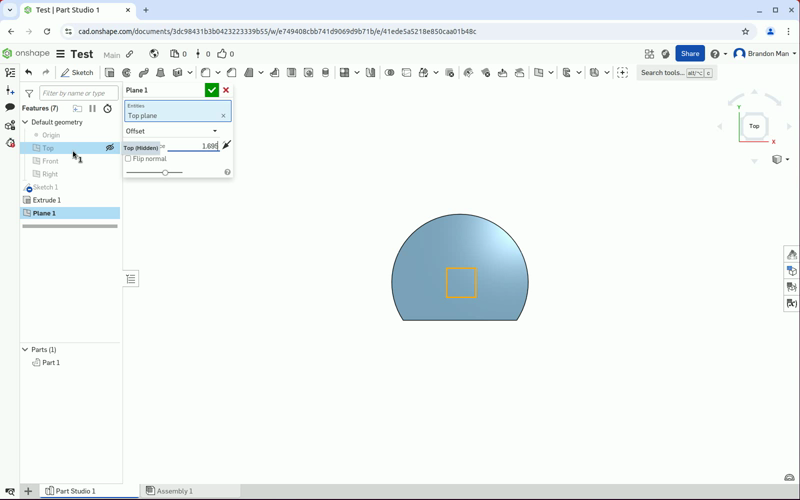
key(enter, 2)
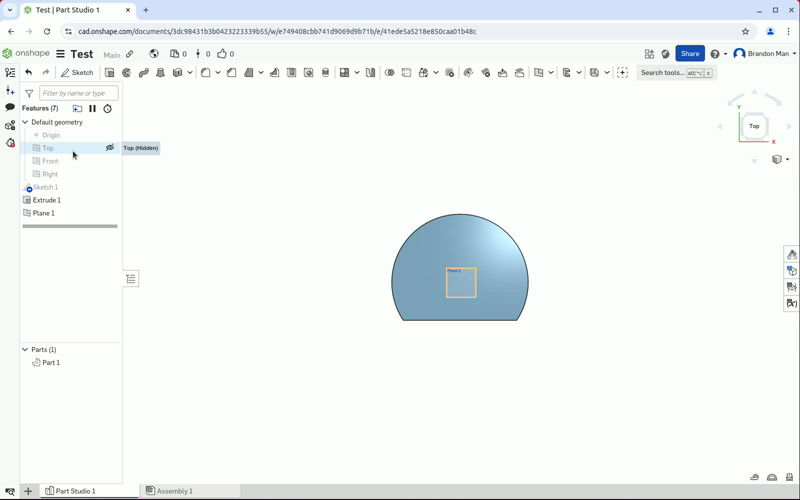
key(shift+s)
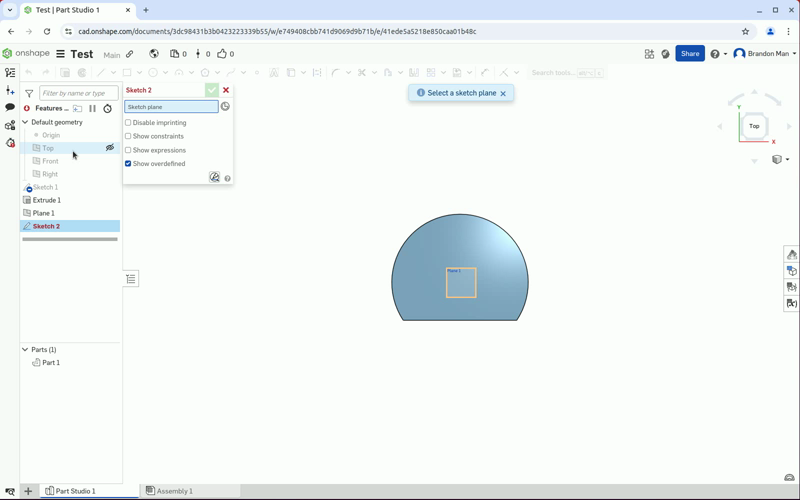
mouse_move(73, 215)
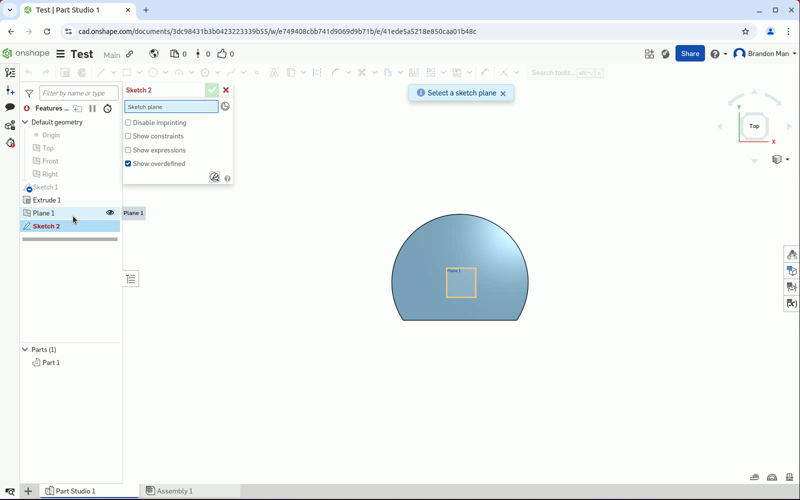
click(73, 215)
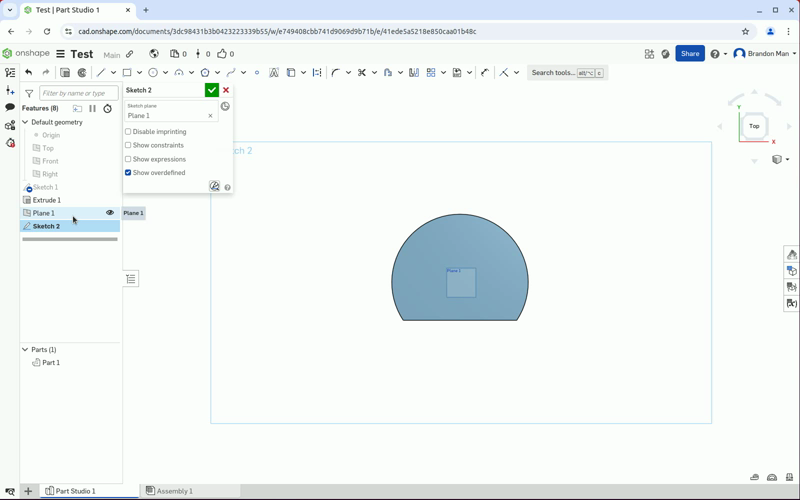
mouse_move(73, 352)
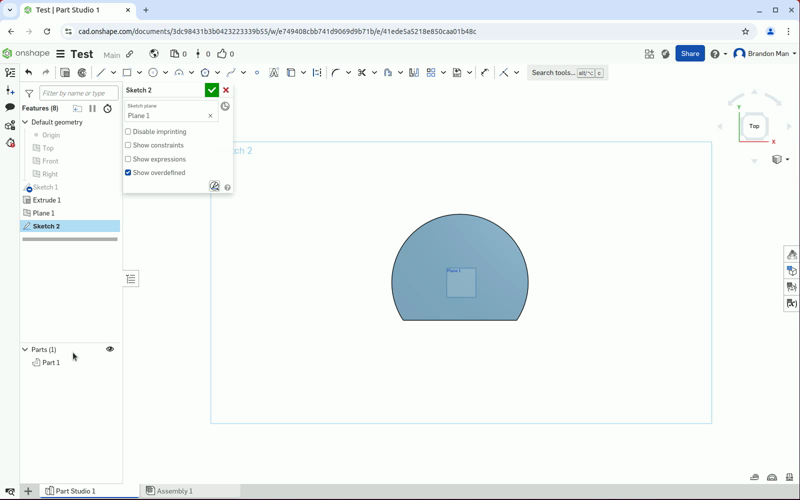
key(y)
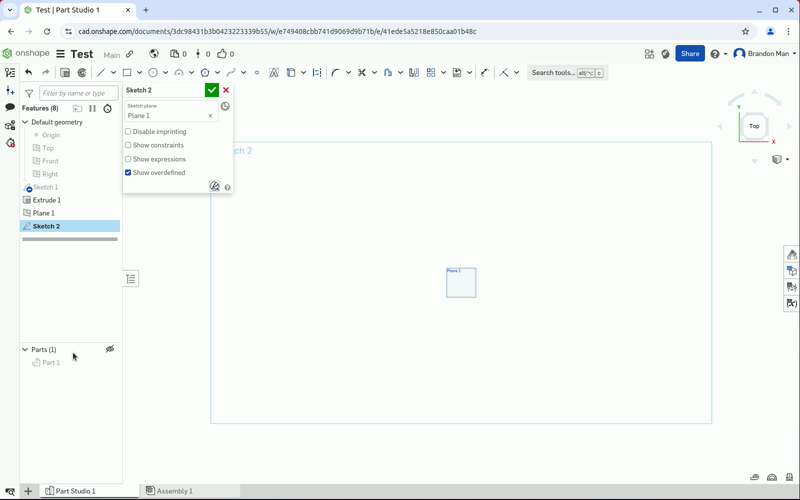
key(l)
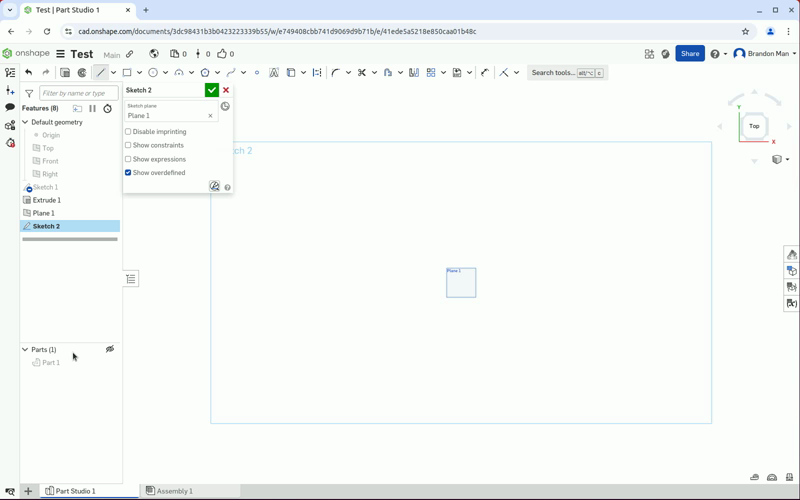
key_down(shift)
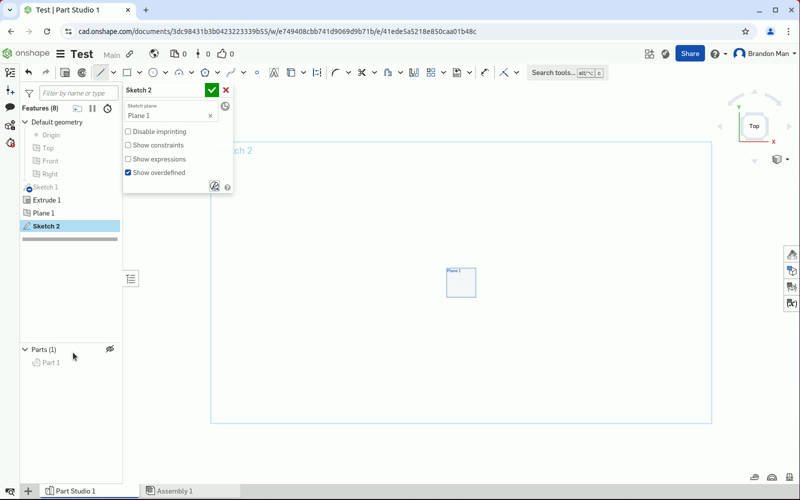
mouse_move(403, 320)
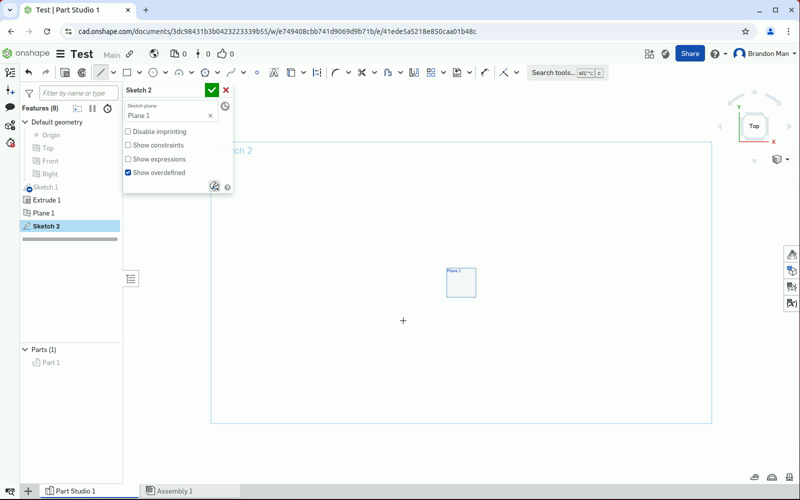
click(403, 320)
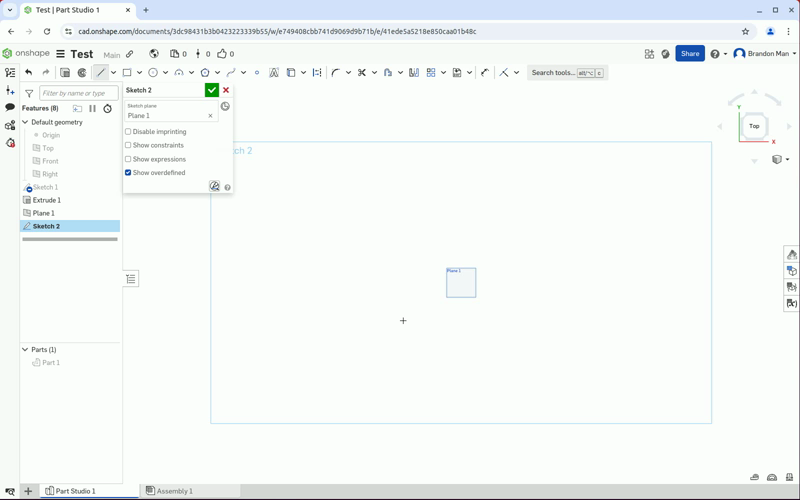
key_up(shift)
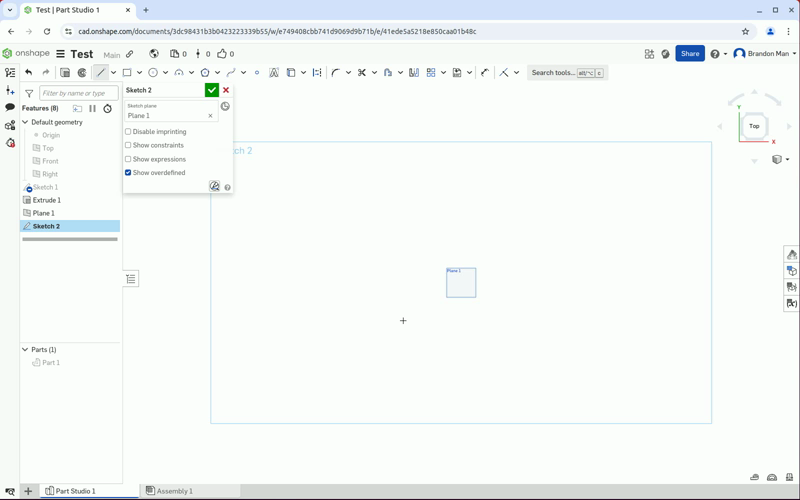
key_down(shift)
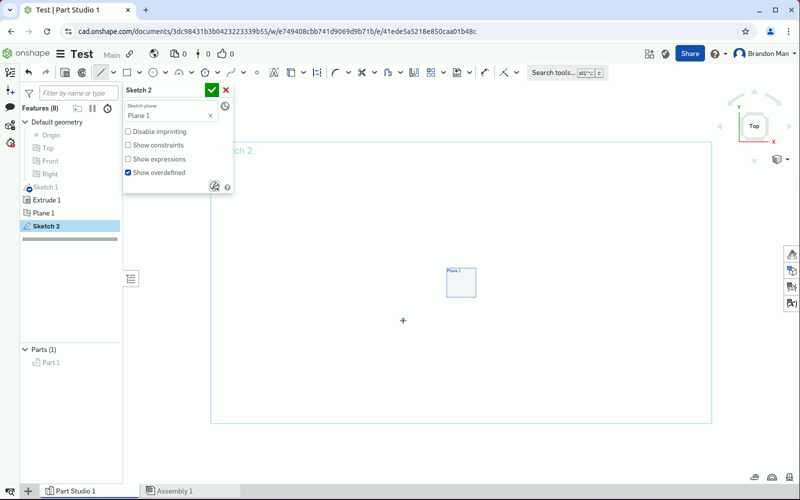
mouse_move(433, 320)
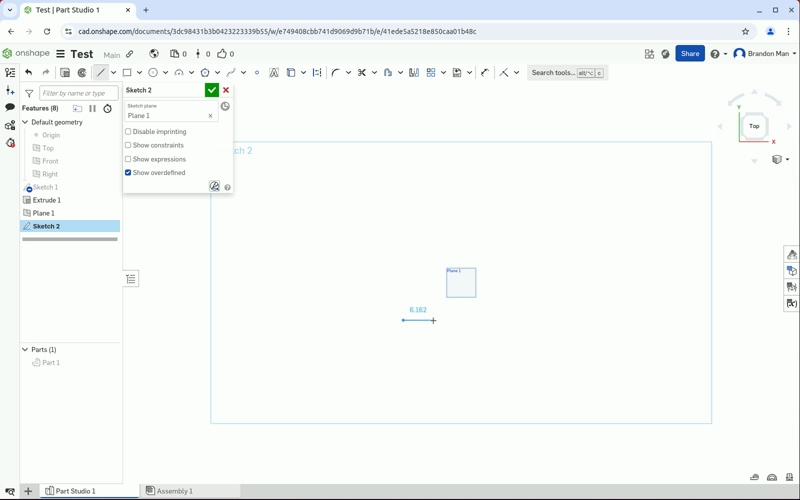
mouse_move(437, 320)
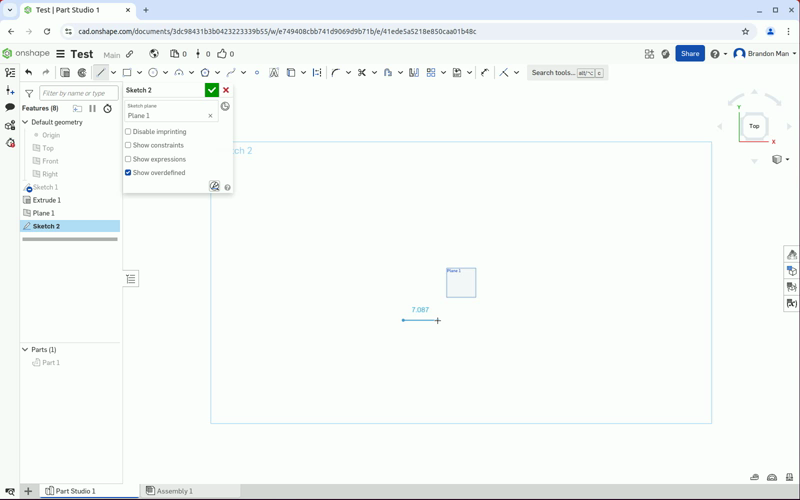
click(437, 320)
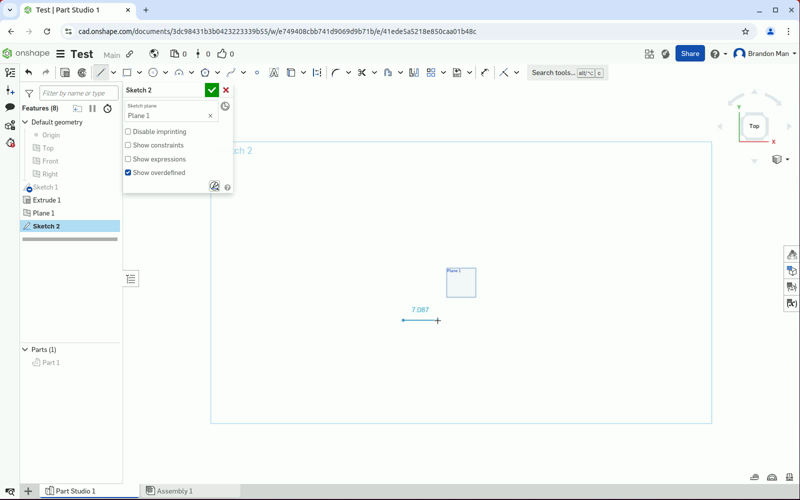
key_up(shift)
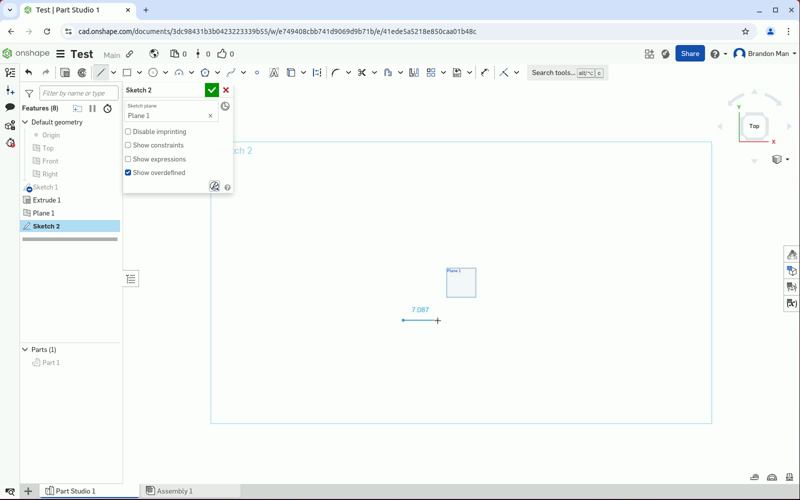
key_down(shift)
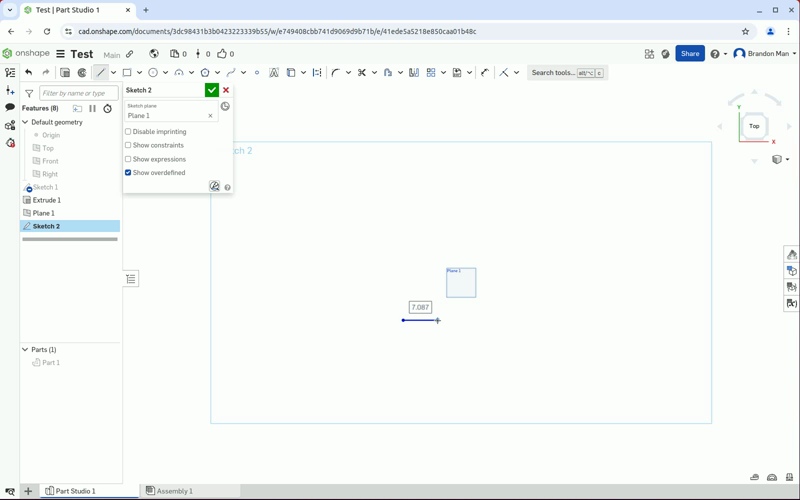
mouse_move(437, 218)
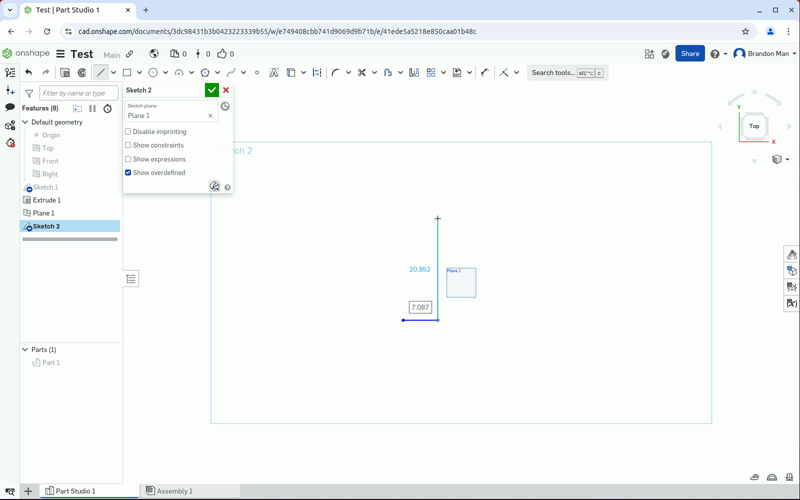
click(437, 218)
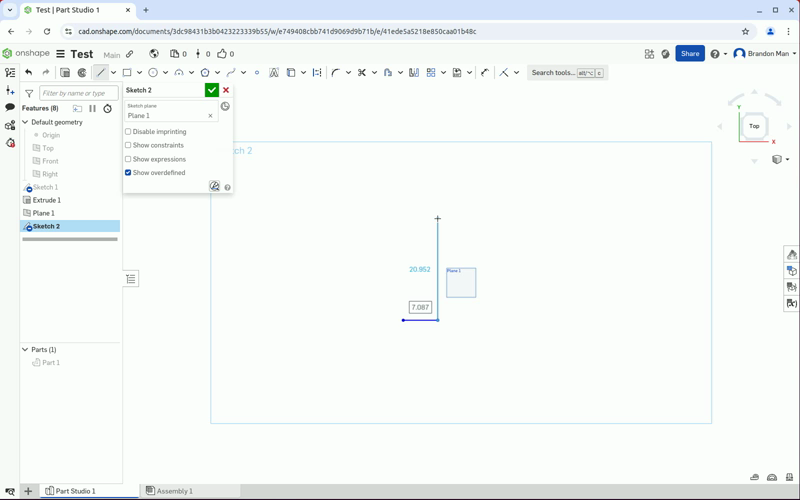
key_up(shift)
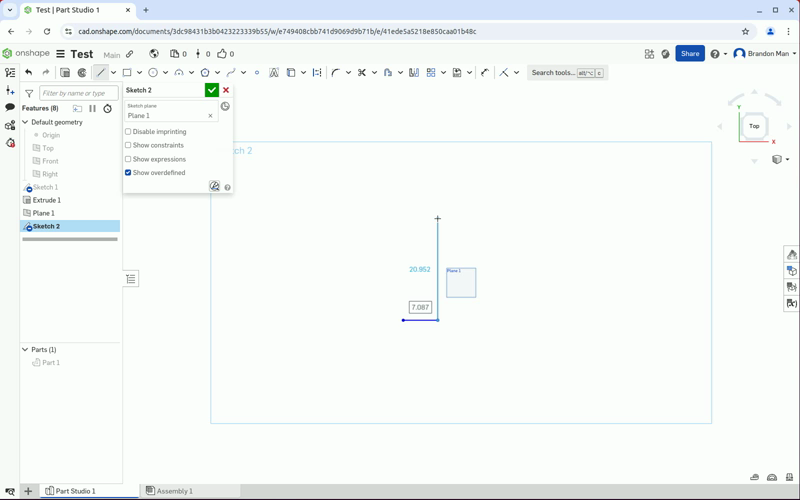
key(esc)
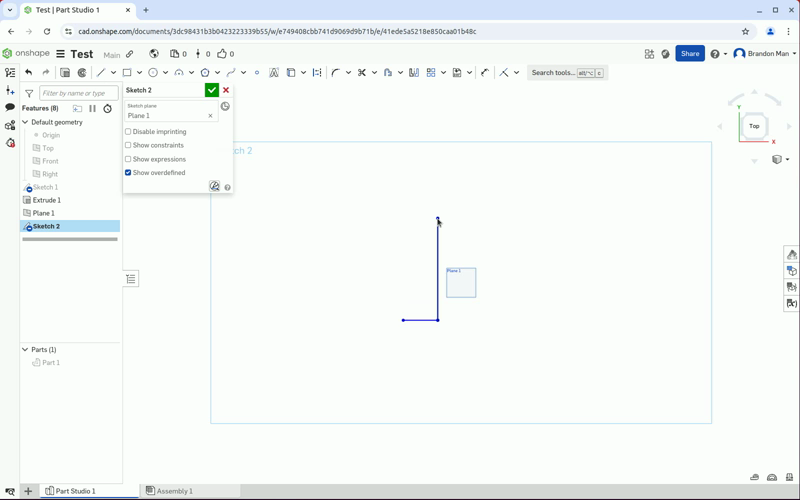
key(a)
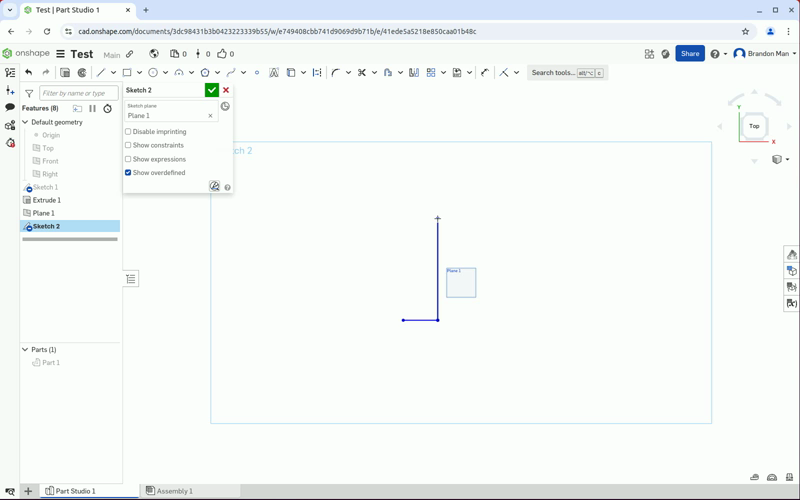
mouse_move(437, 218)
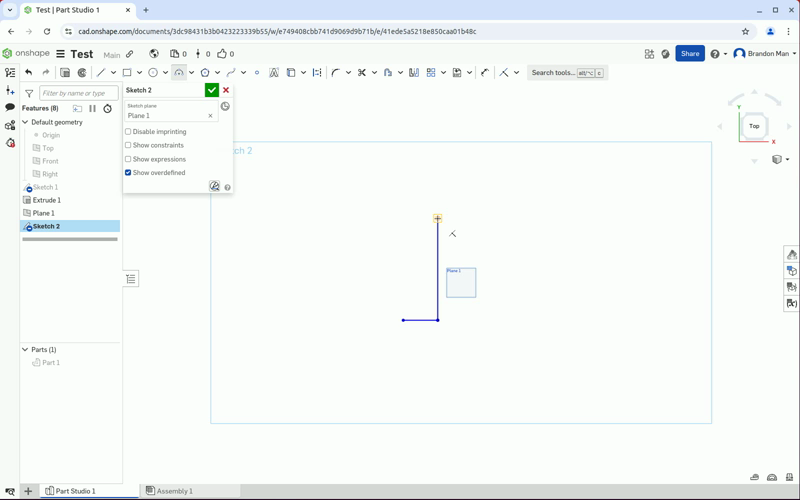
click(437, 218)
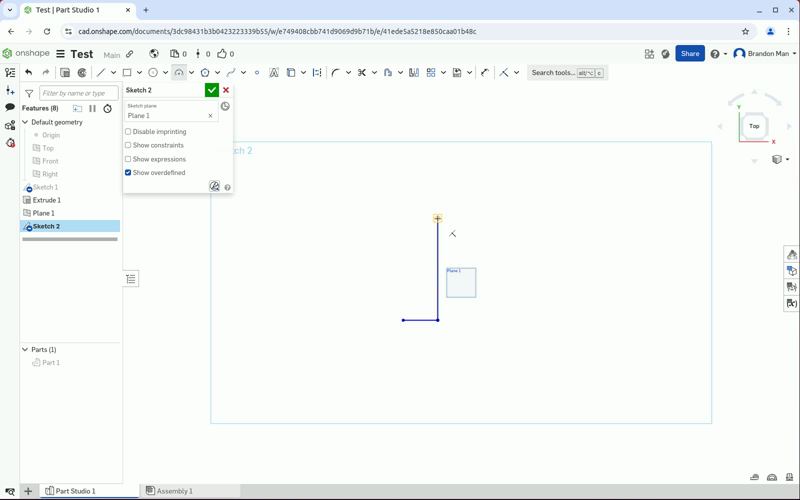
mouse_move(403, 320)
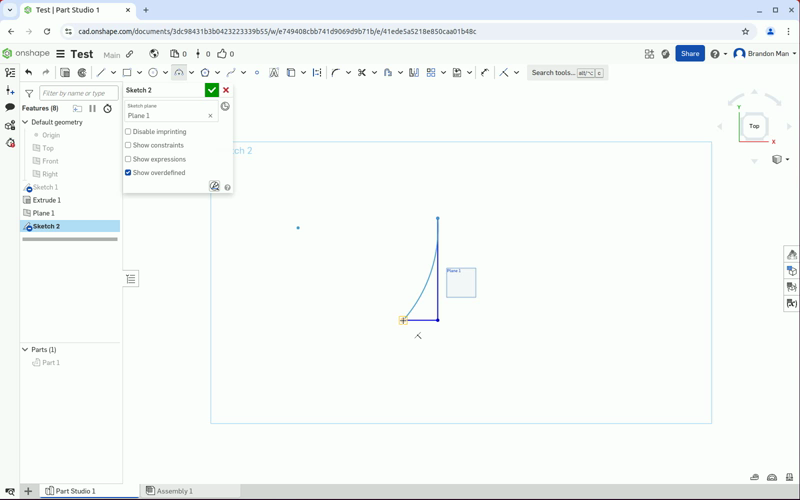
click(403, 320)
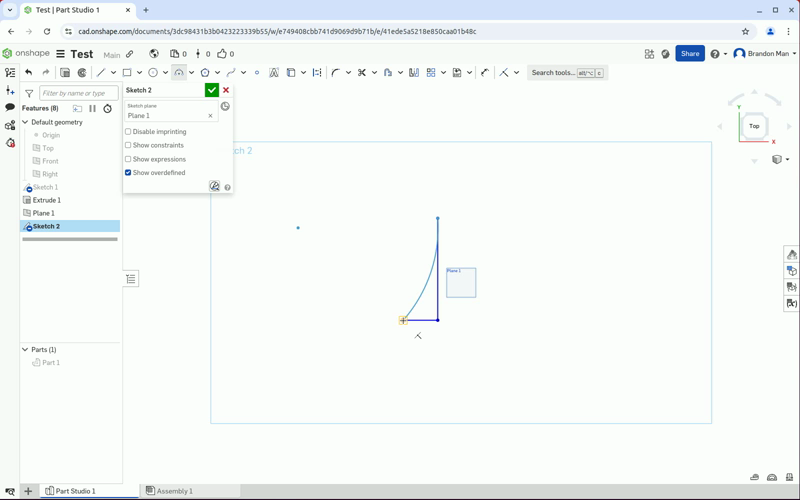
key_down(shift)
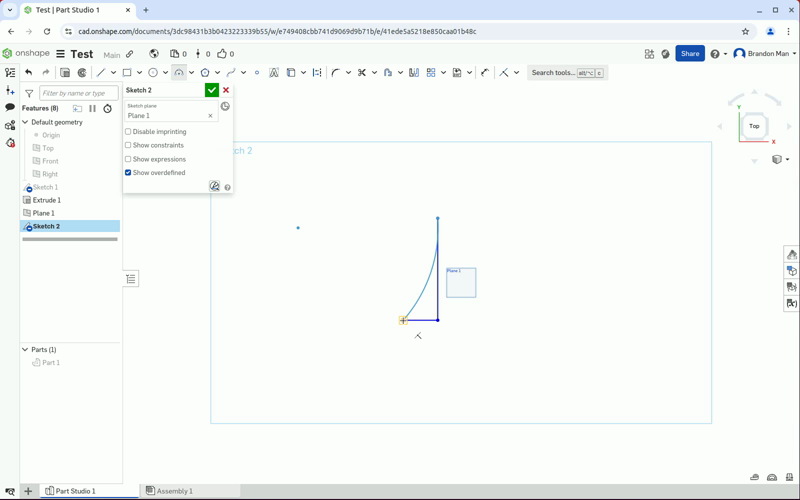
mouse_move(395, 261)
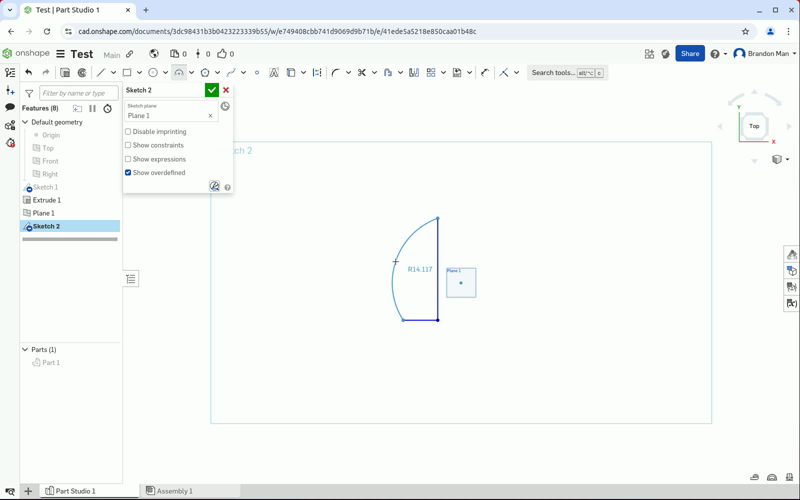
click(395, 261)
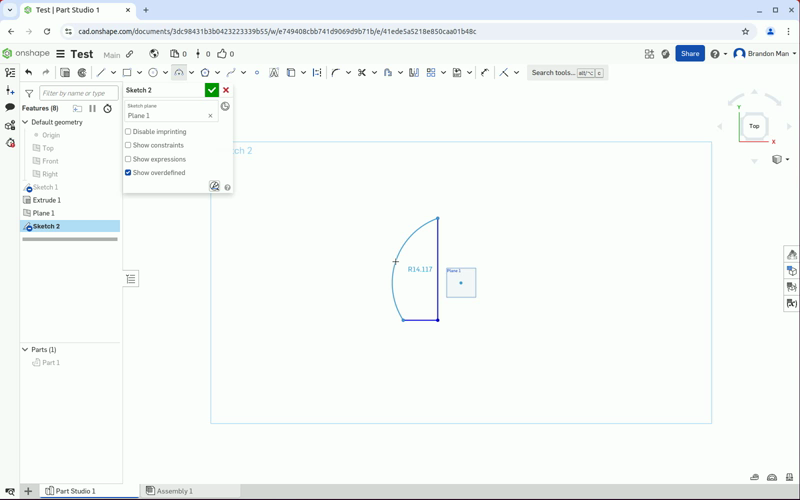
key_up(shift)
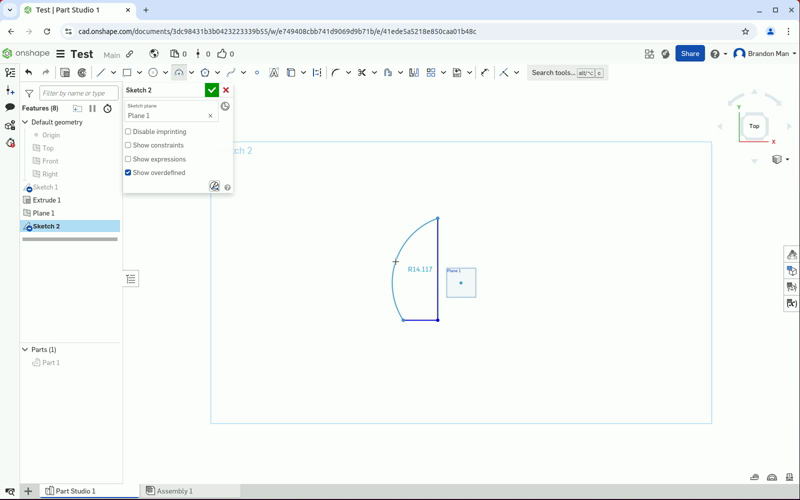
key(esc)
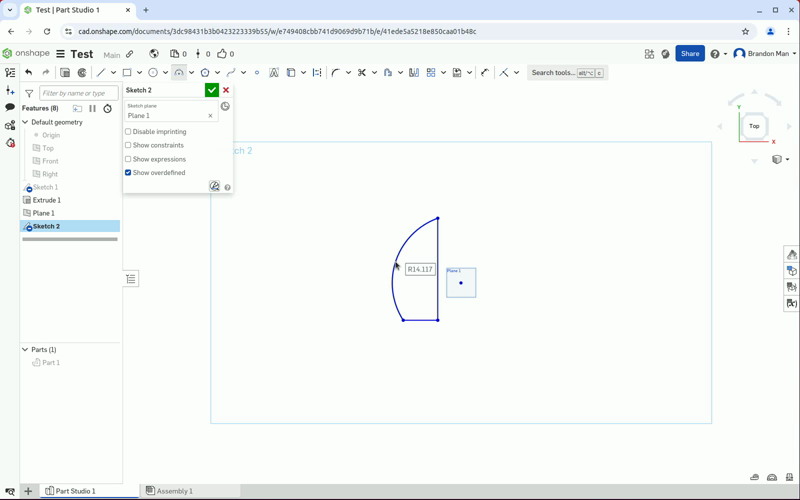
mouse_move(408, 243)
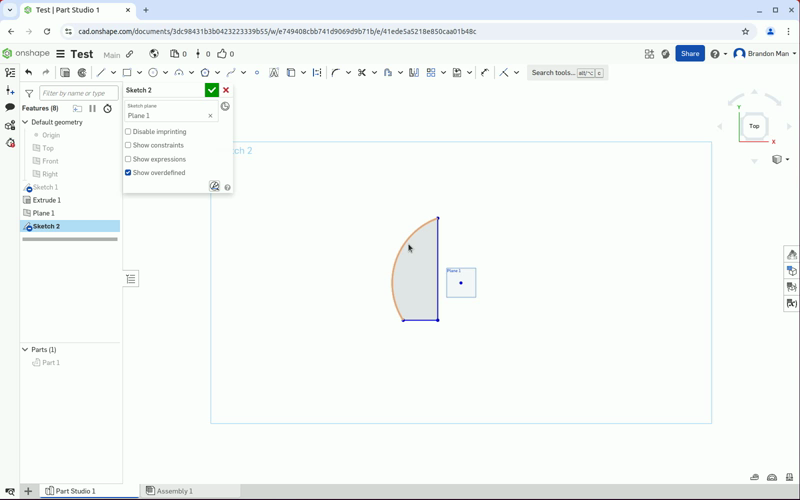
click(408, 243)
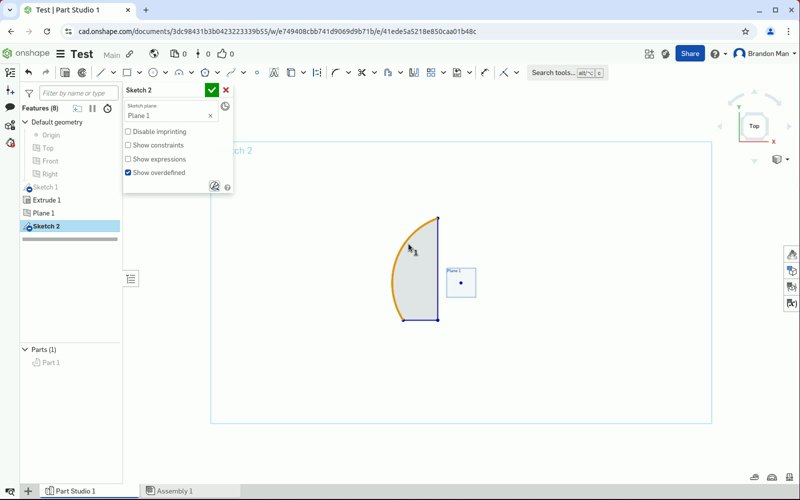
mouse_move(73, 352)
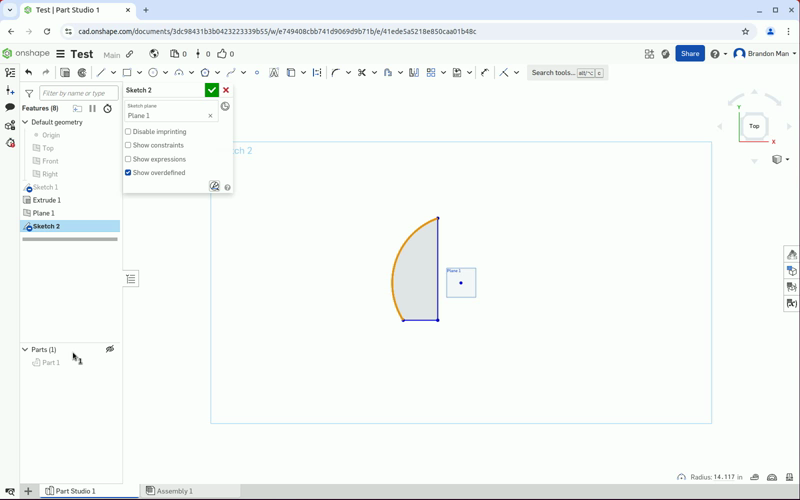
key(shift+y)
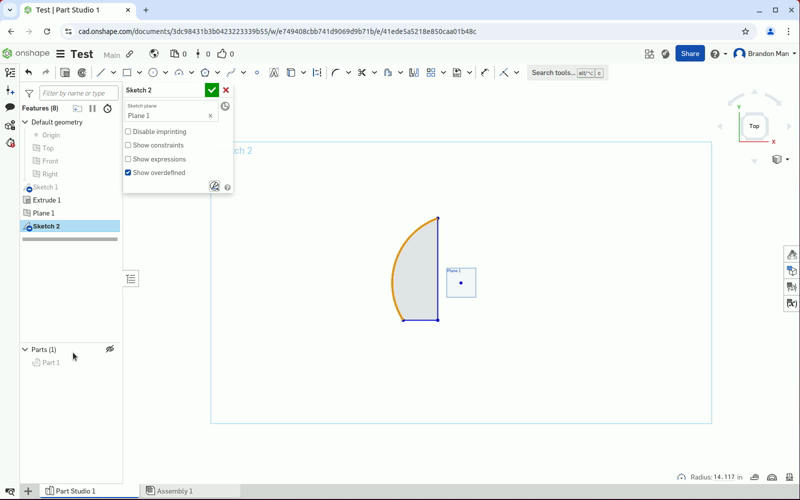
key(shift+e)
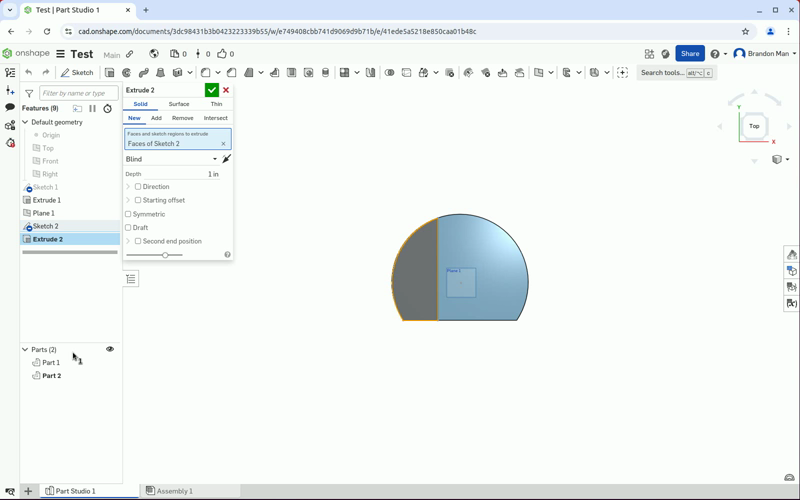
mouse_move(143, 106)
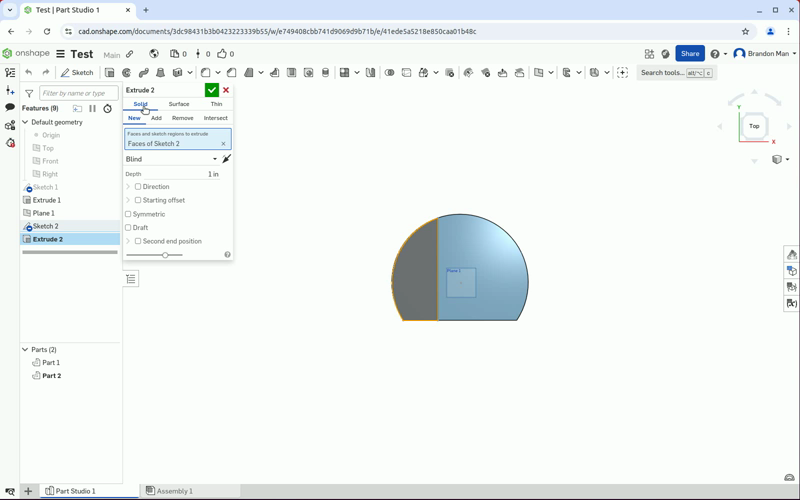
click(143, 106)
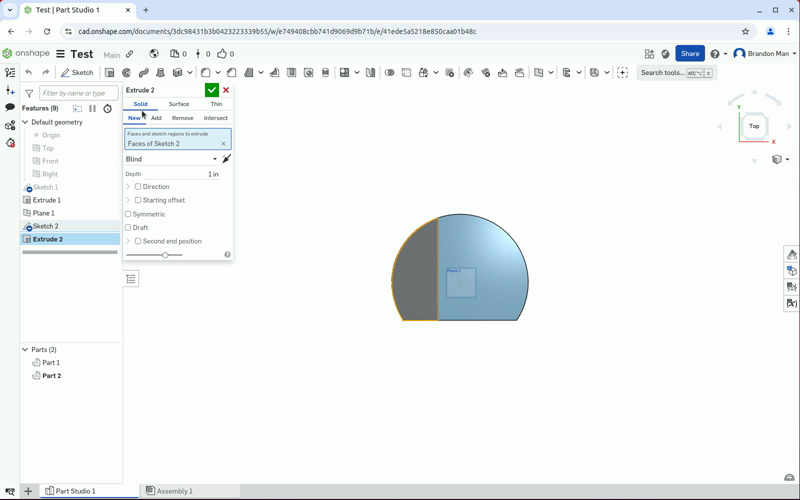
mouse_move(137, 120)
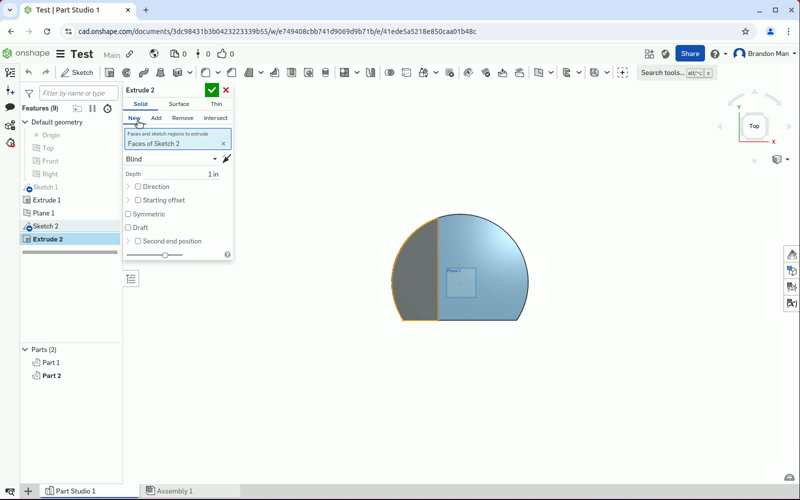
click(137, 120)
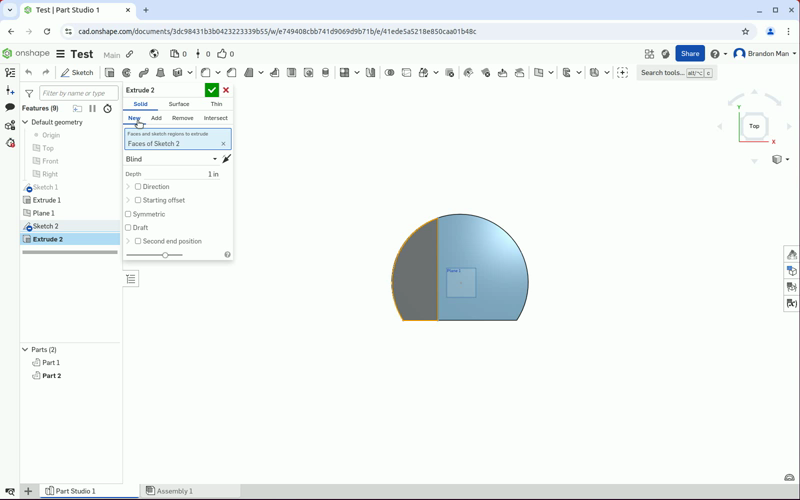
key(tab, 4)
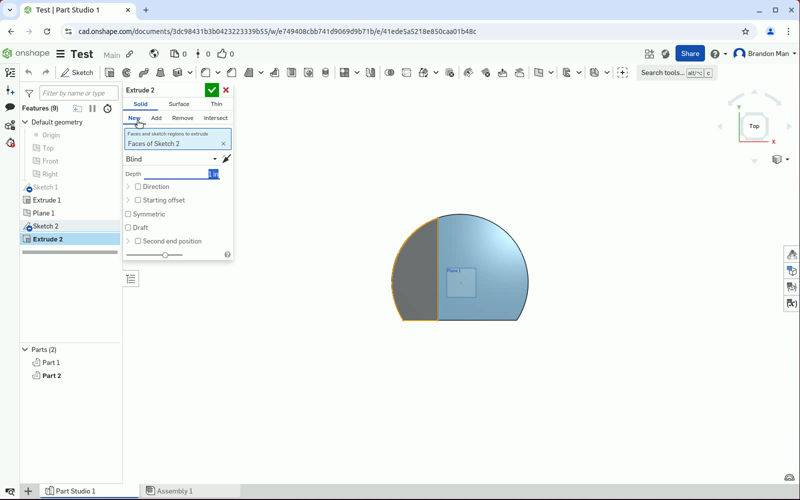
text(22.145)
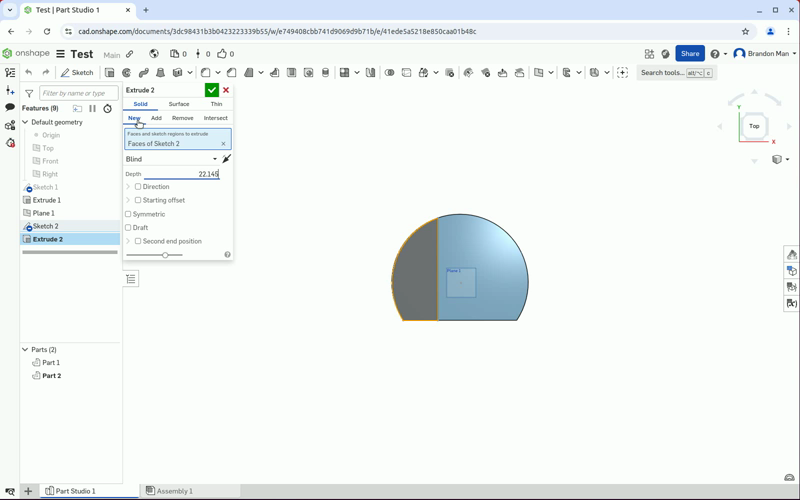
key(enter)
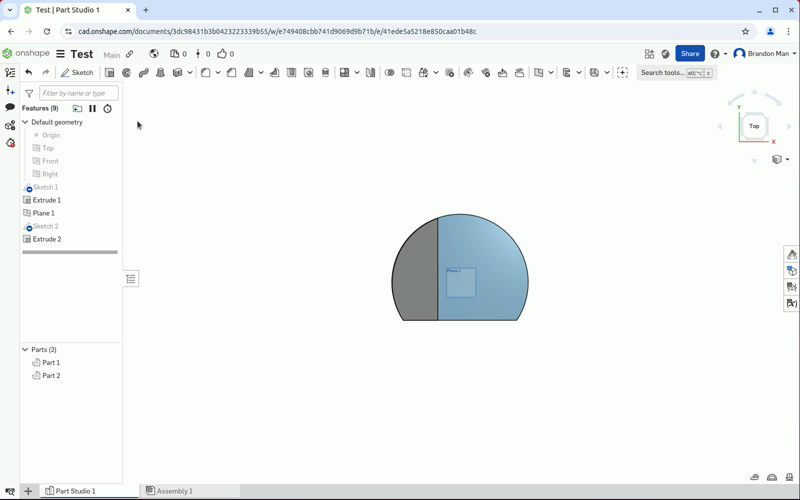
key(shift+h)
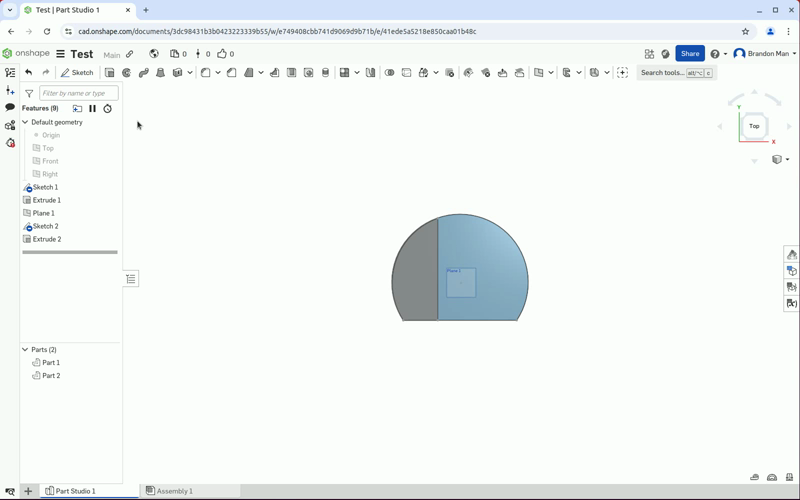
key(shift+h)
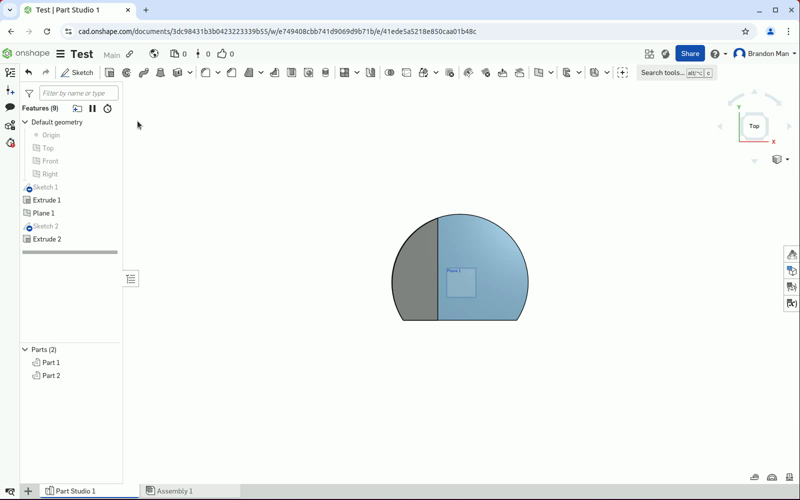
mouse_move(73, 189)
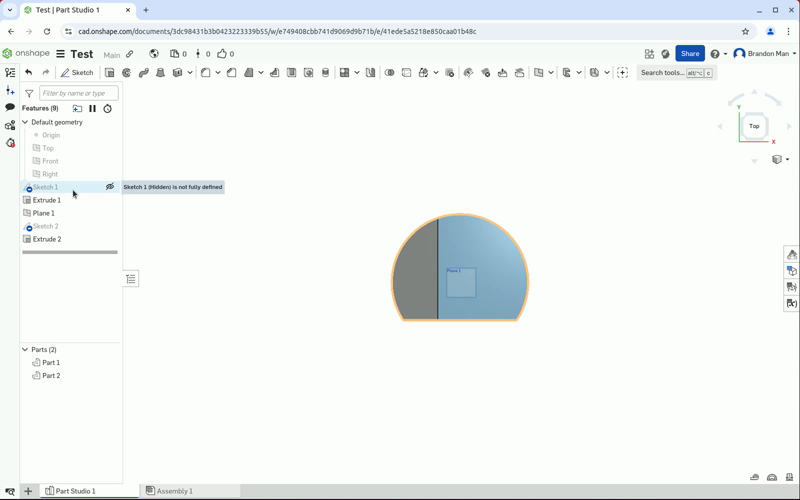
click(73, 189)
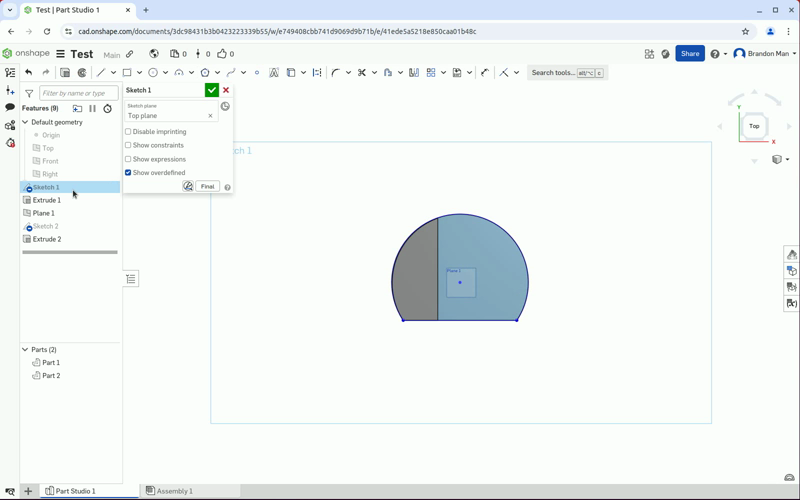
mouse_move(229, 92)
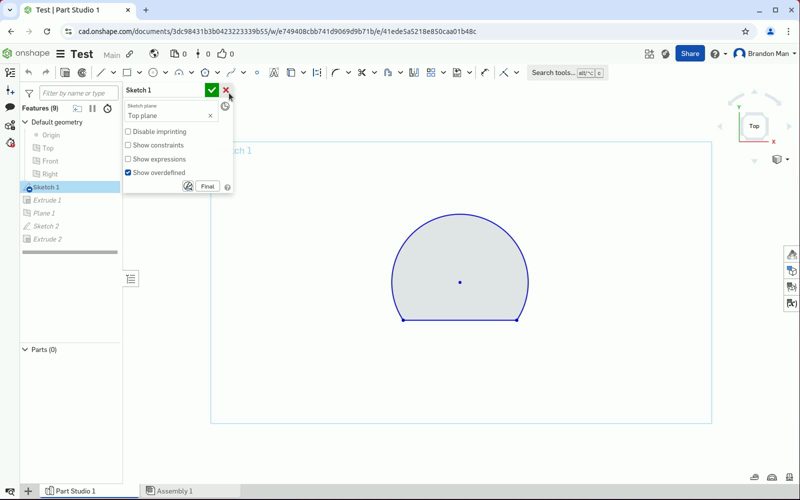
click(229, 92)
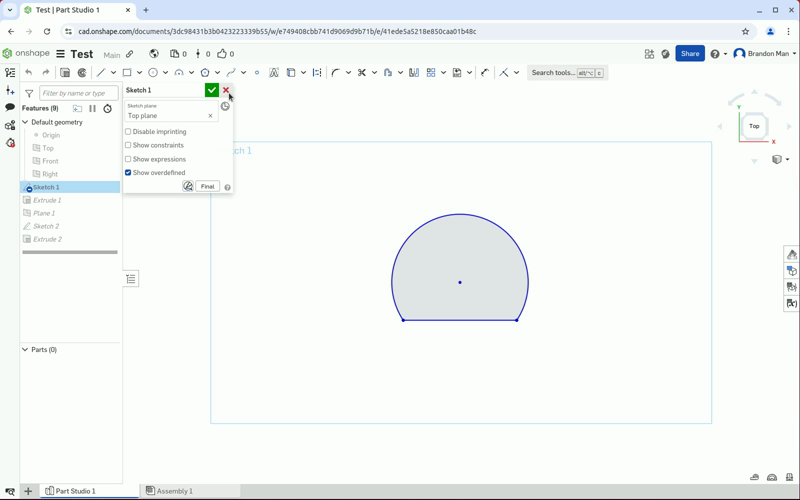
key(shift+s)
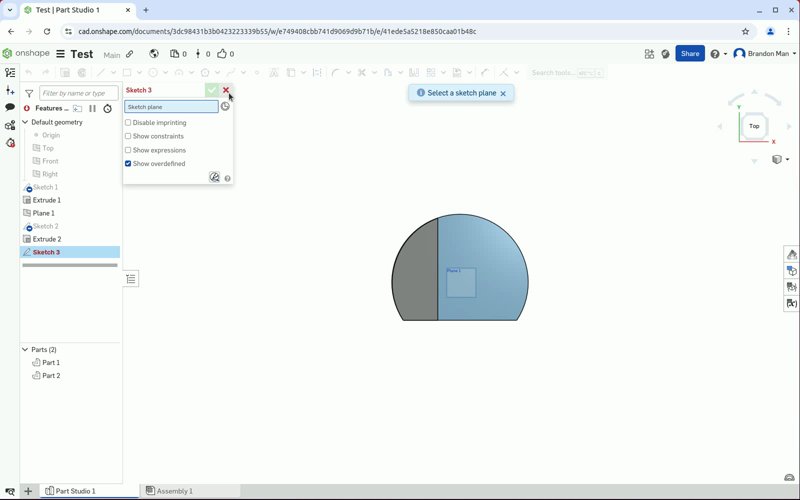
mouse_move(73, 215)
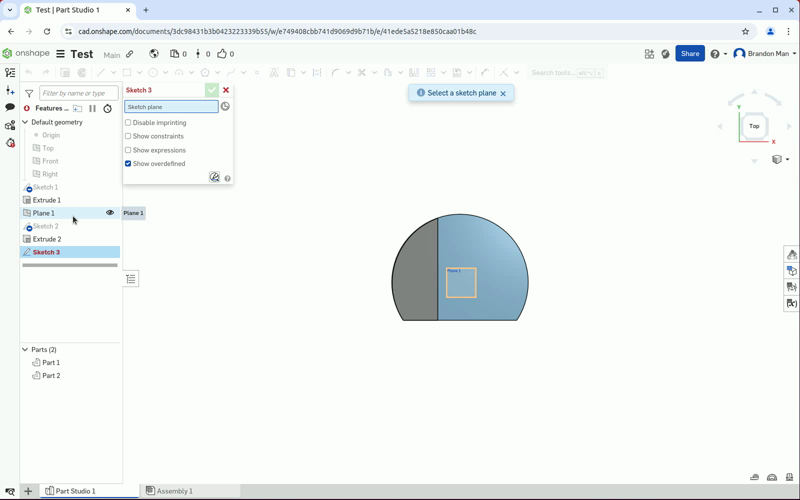
click(73, 215)
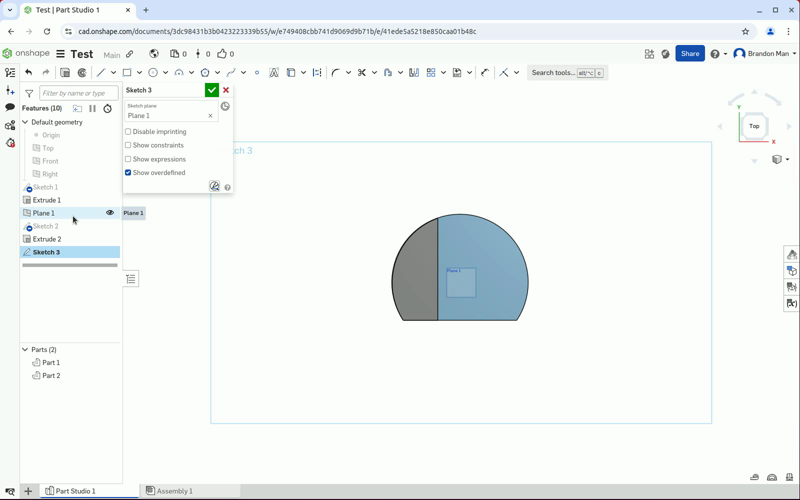
mouse_move(73, 352)
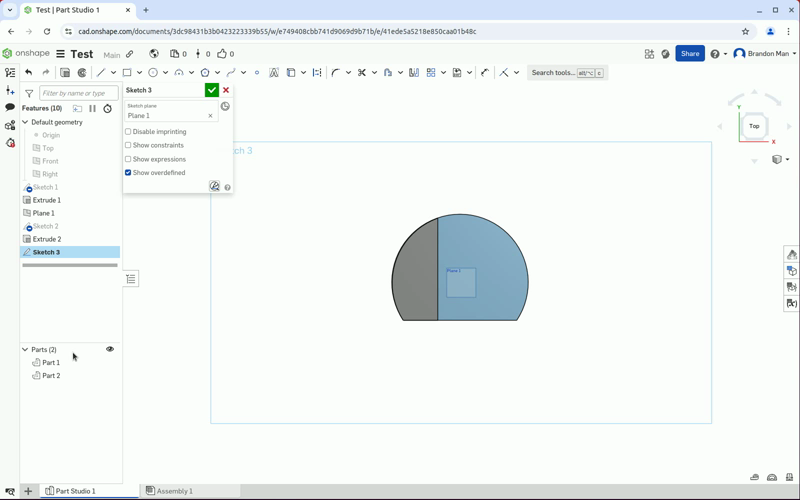
key(y)
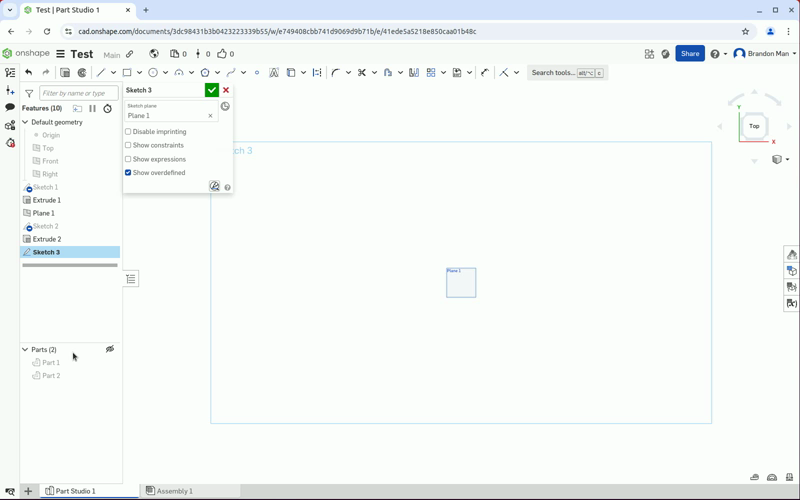
key(l)
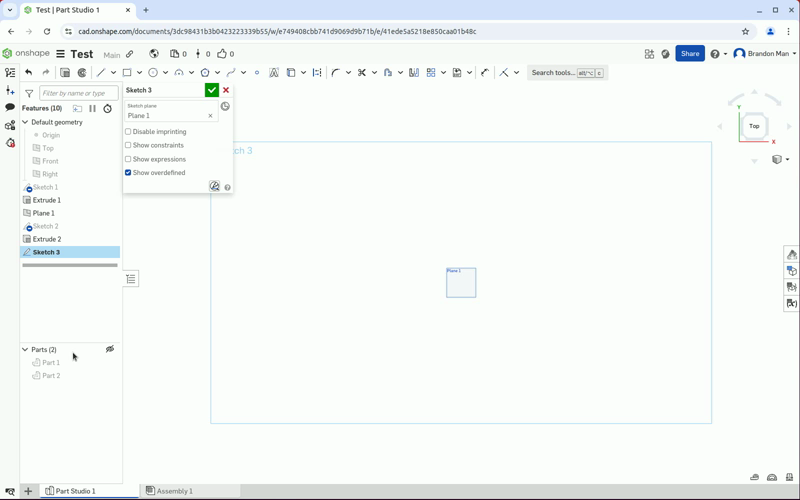
key_down(shift)
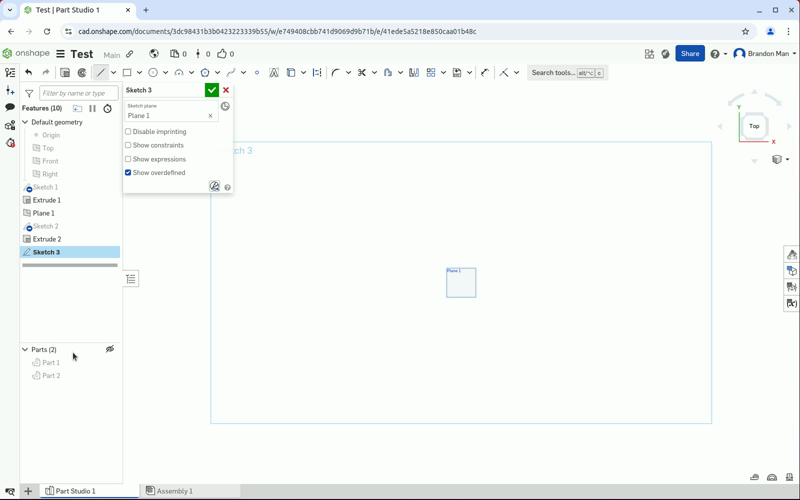
mouse_move(484, 320)
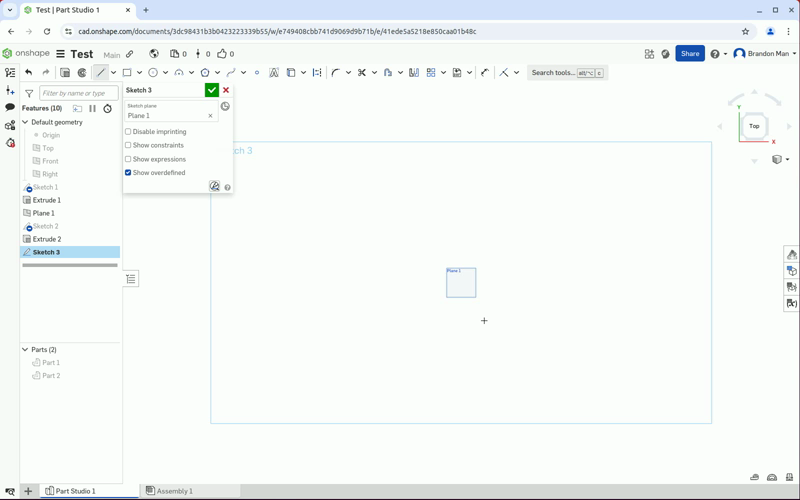
click(484, 320)
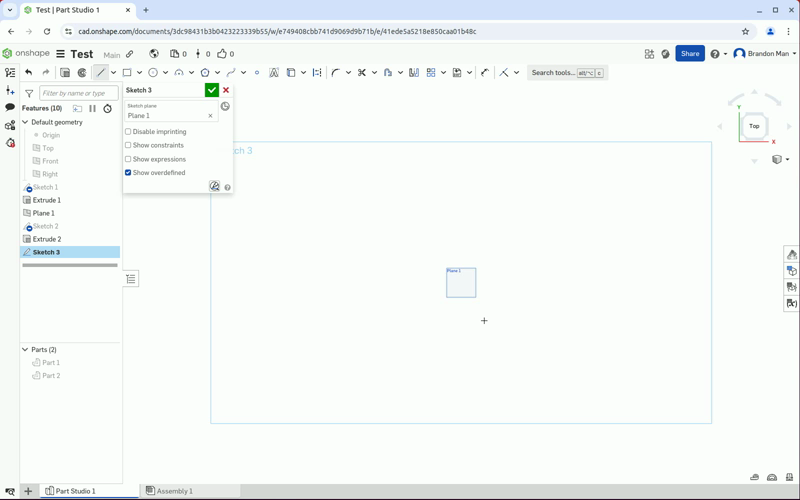
key_up(shift)
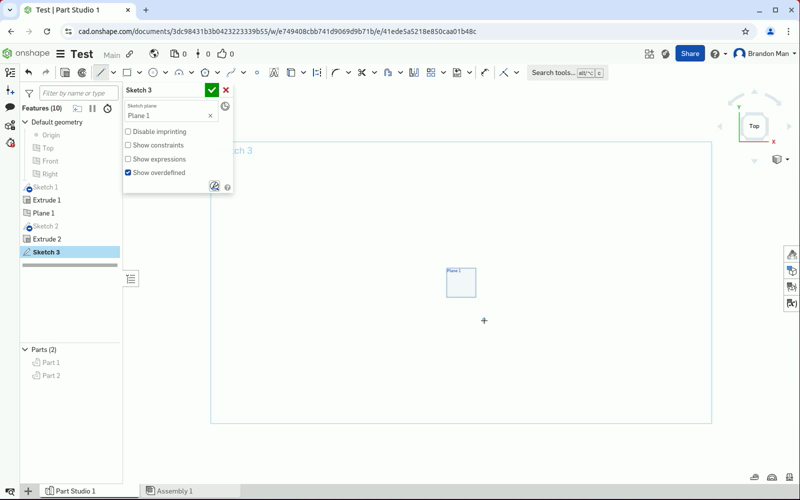
key_down(shift)
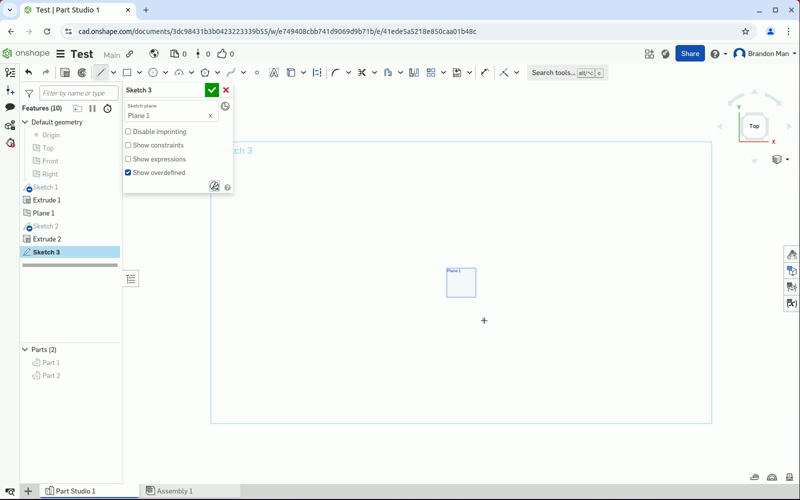
mouse_move(514, 320)
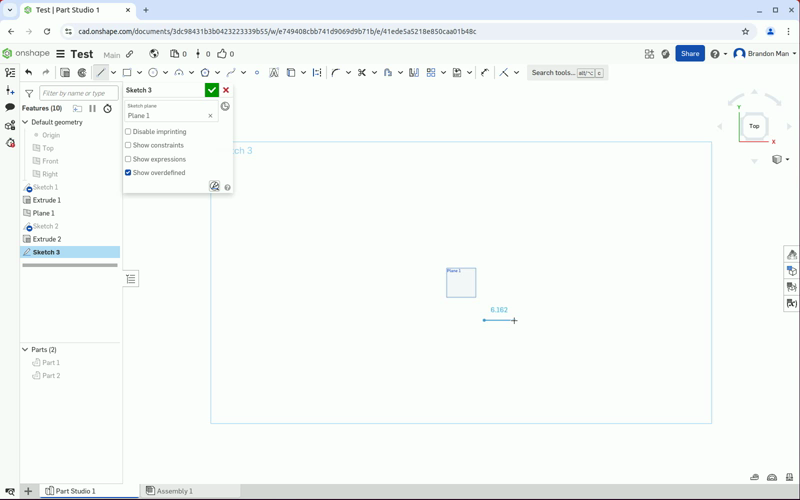
mouse_move(518, 320)
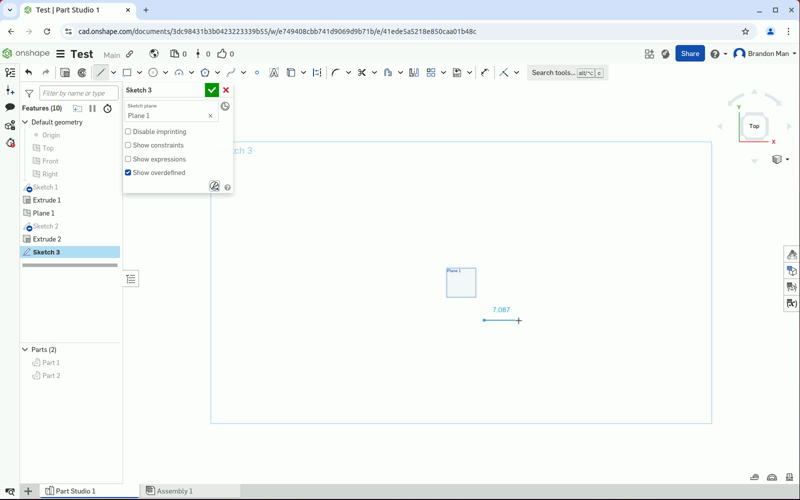
click(518, 320)
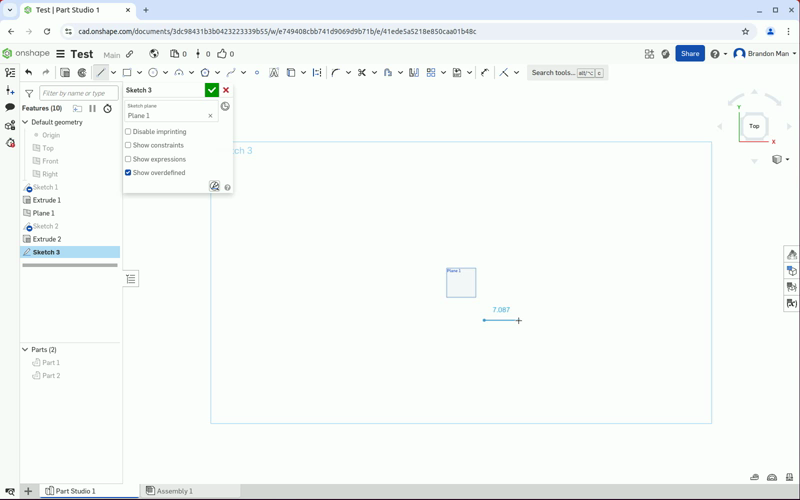
key_up(shift)
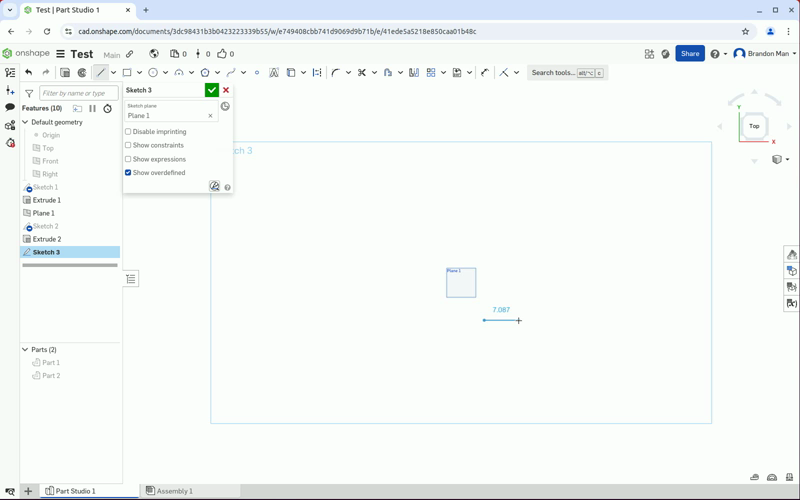
key(esc)
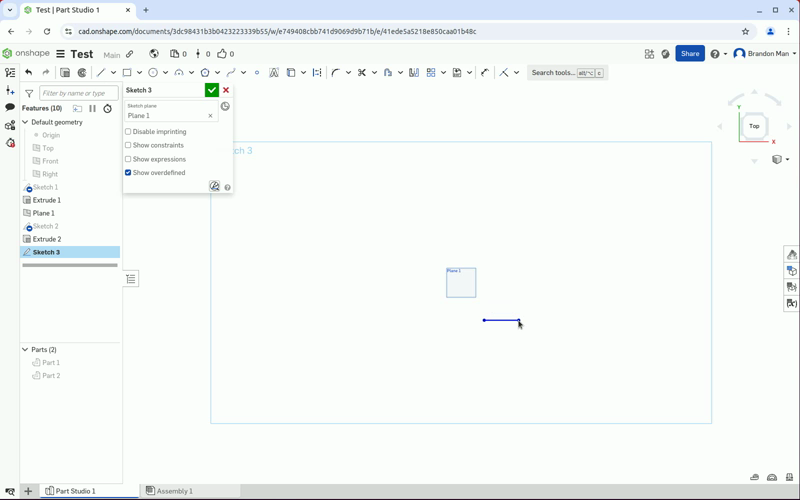
key(a)
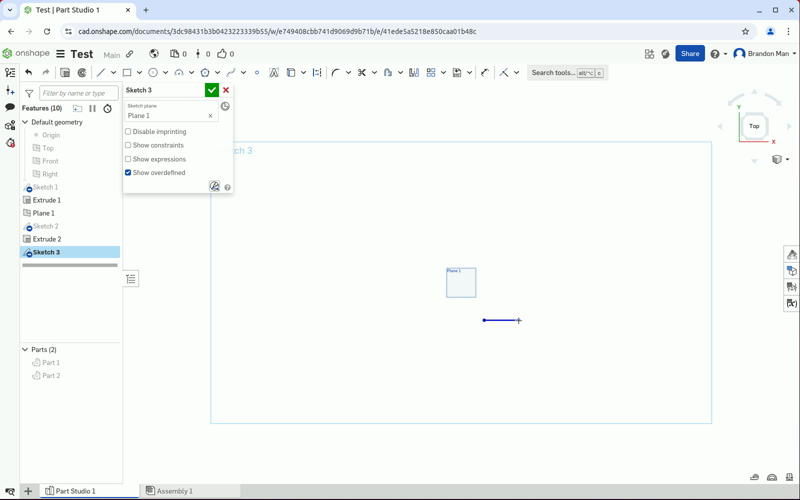
mouse_move(518, 320)
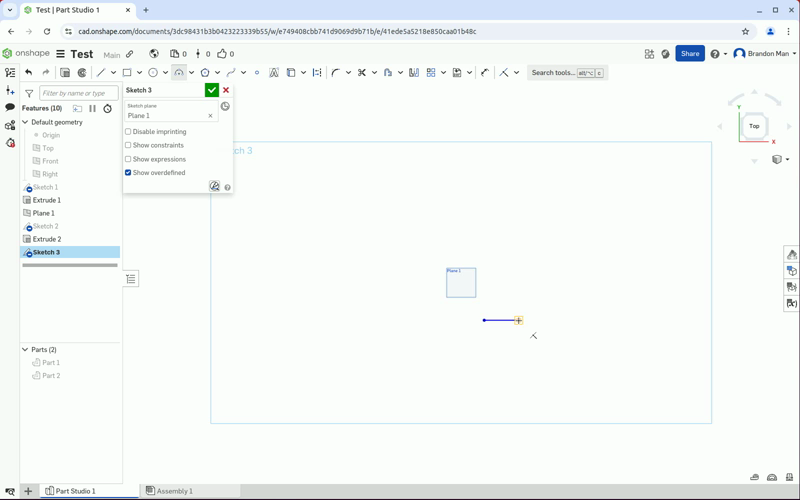
click(518, 320)
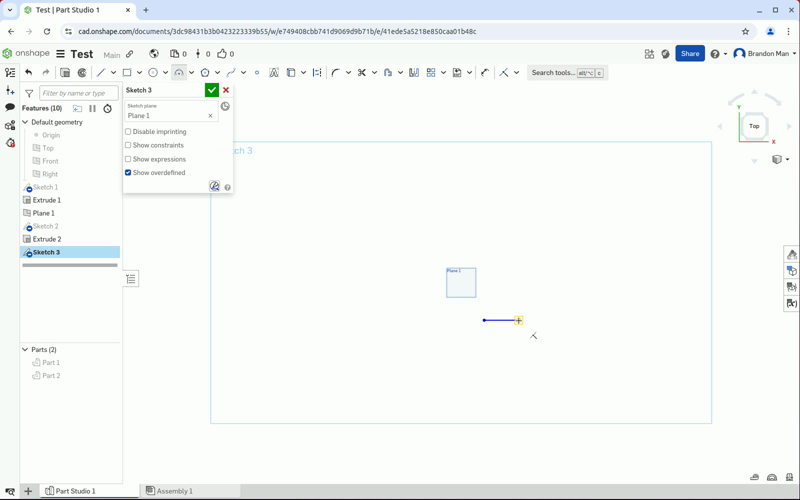
key_down(shift)
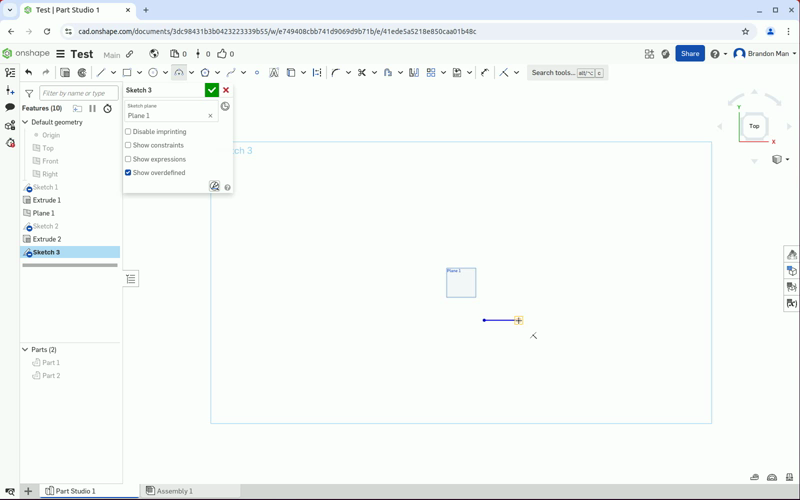
mouse_move(484, 218)
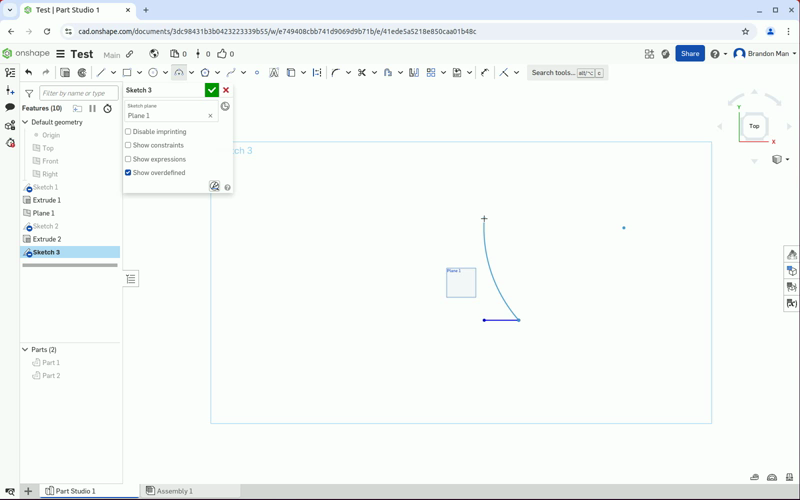
click(484, 218)
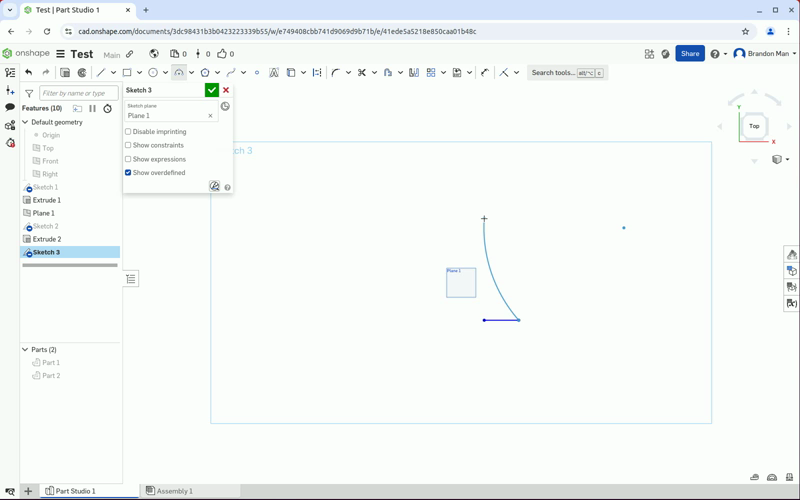
mouse_move(526, 261)
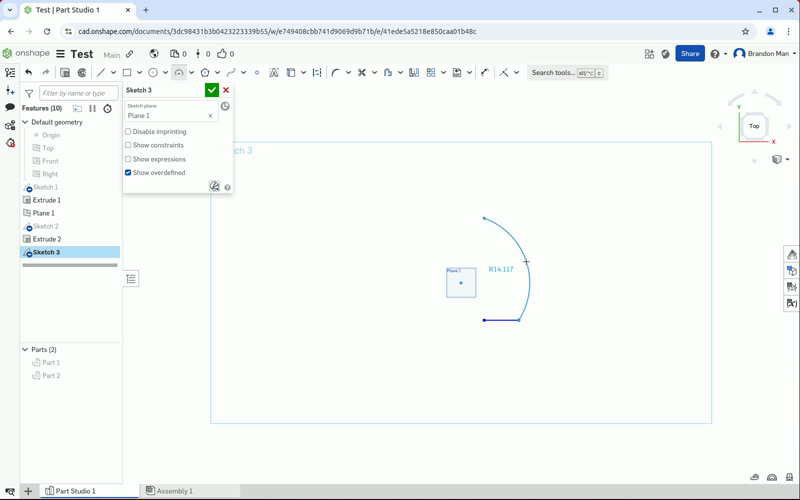
click(526, 261)
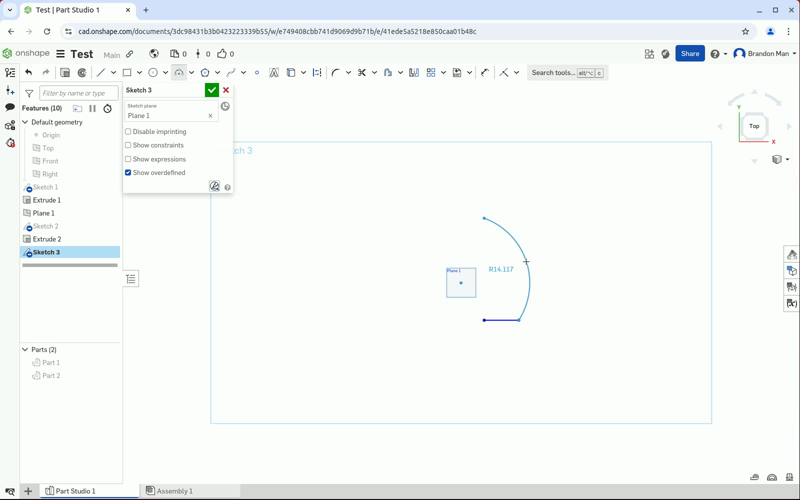
key_up(shift)
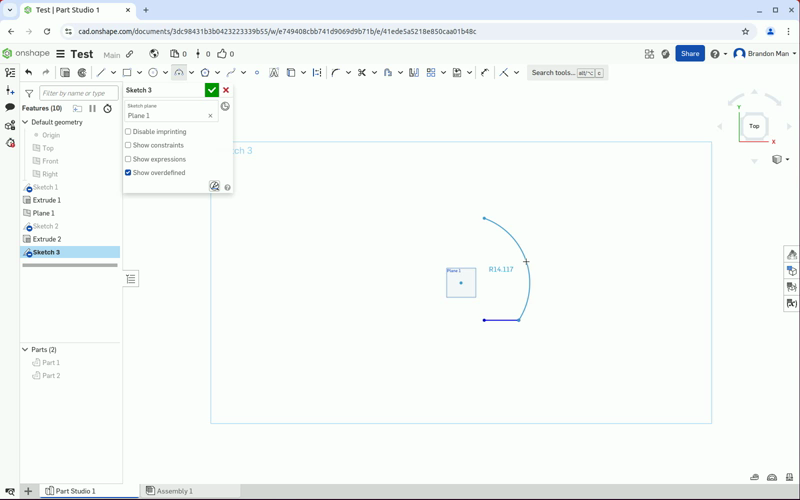
key(esc)
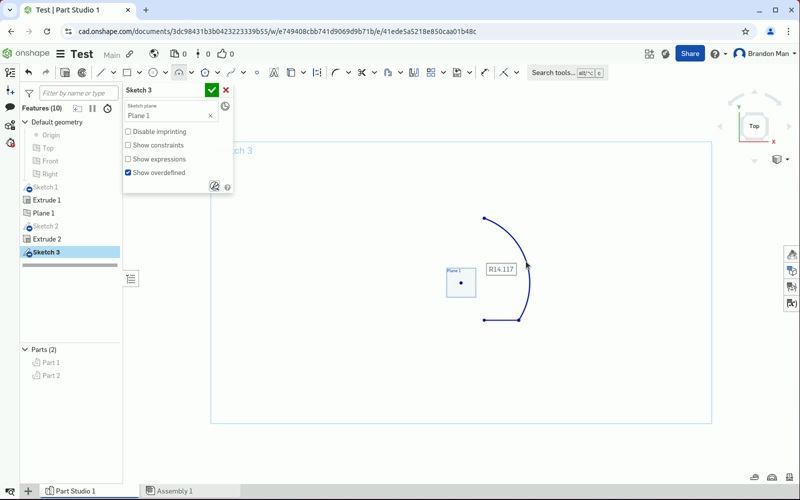
key(l)
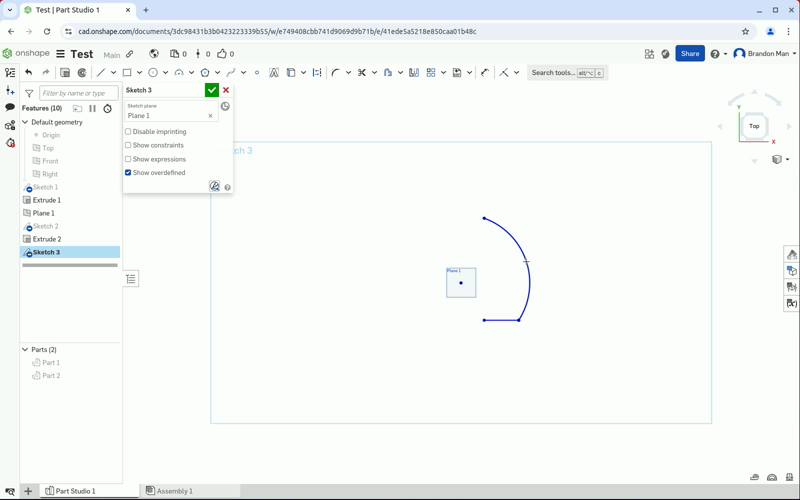
mouse_move(484, 218)
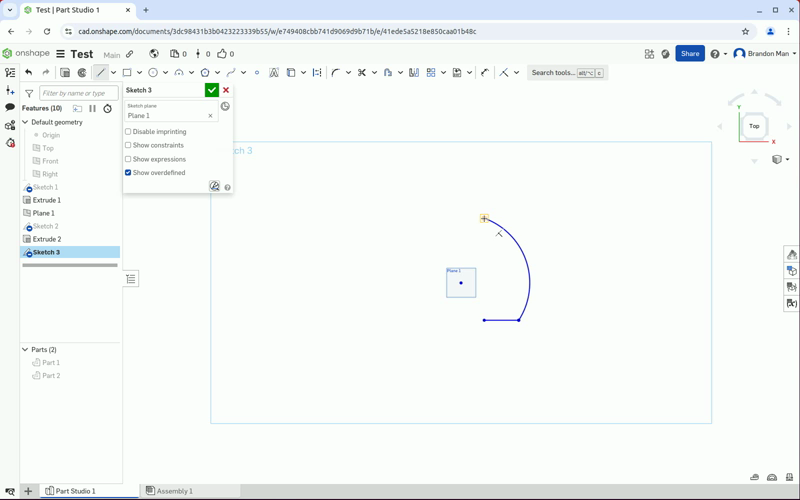
click(484, 218)
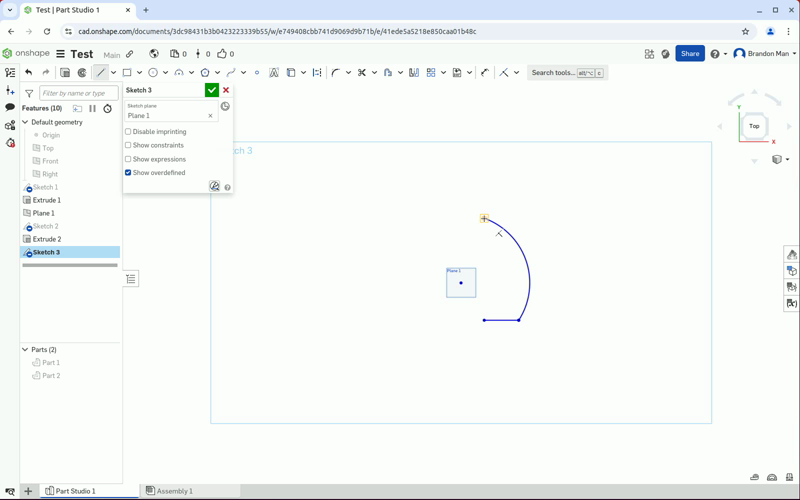
key_down(shift)
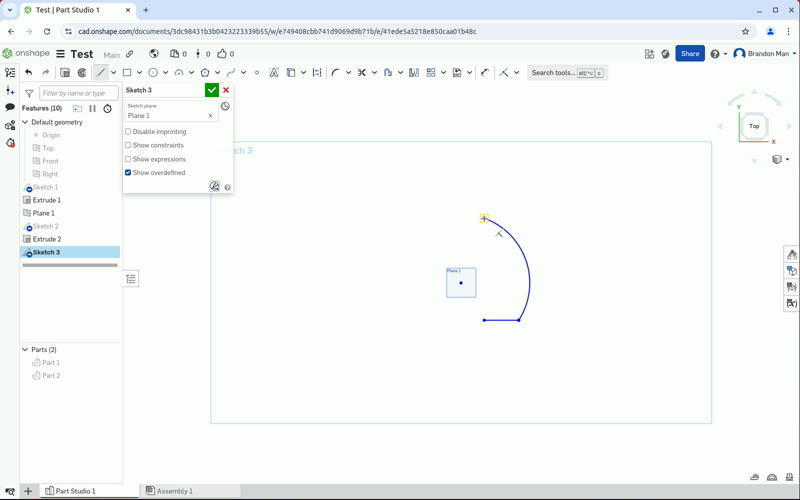
mouse_move(484, 320)
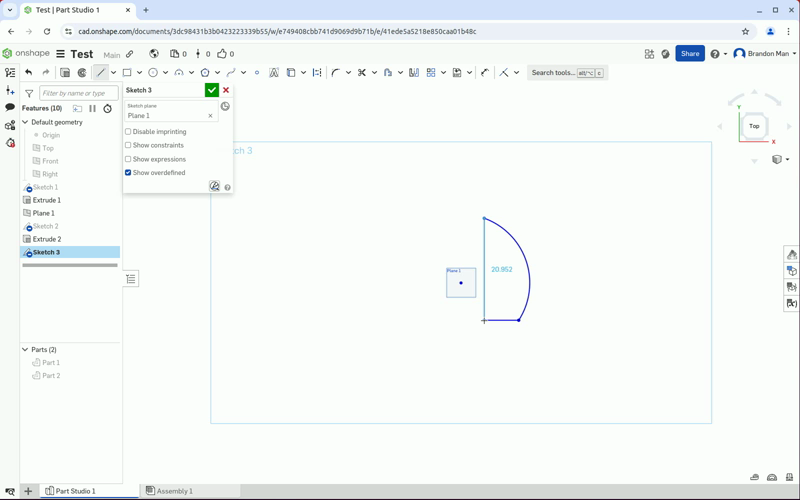
key_up(shift)
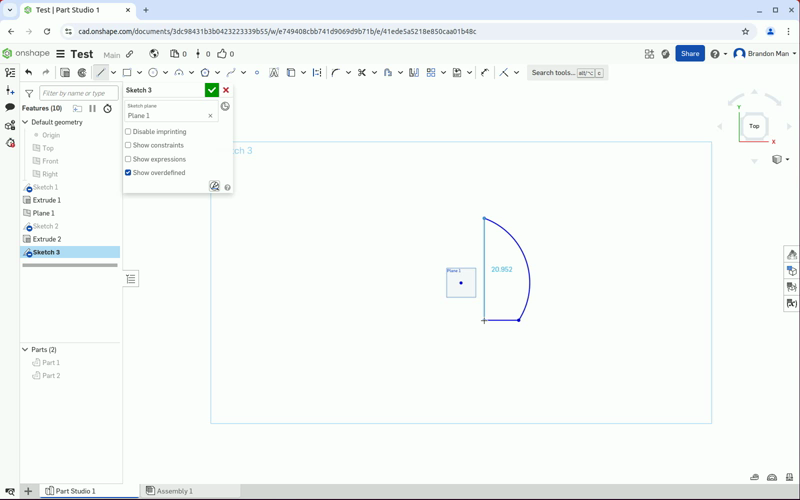
click(484, 320)
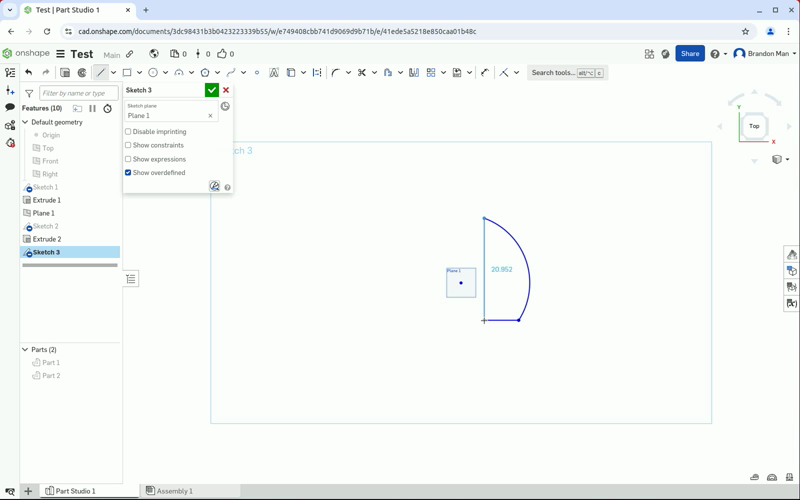
key(esc)
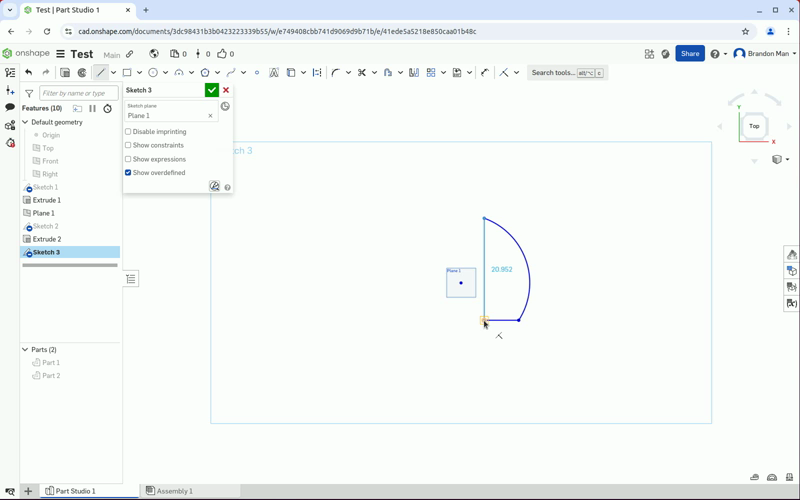
mouse_move(509, 278)
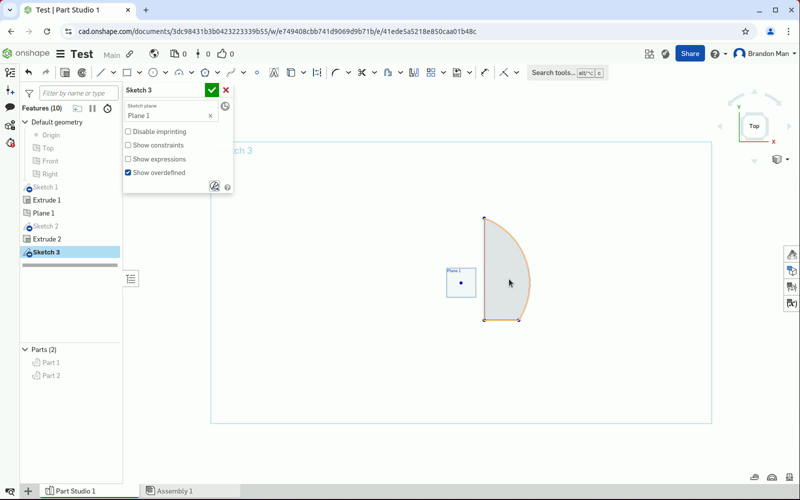
click(509, 278)
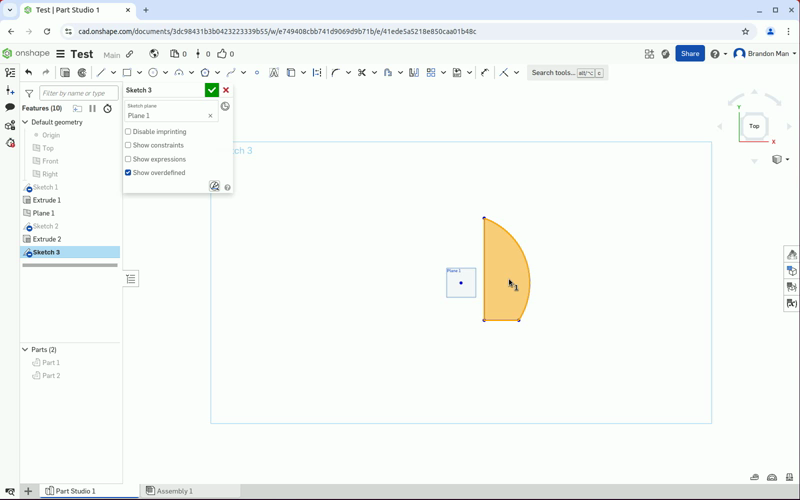
mouse_move(73, 352)
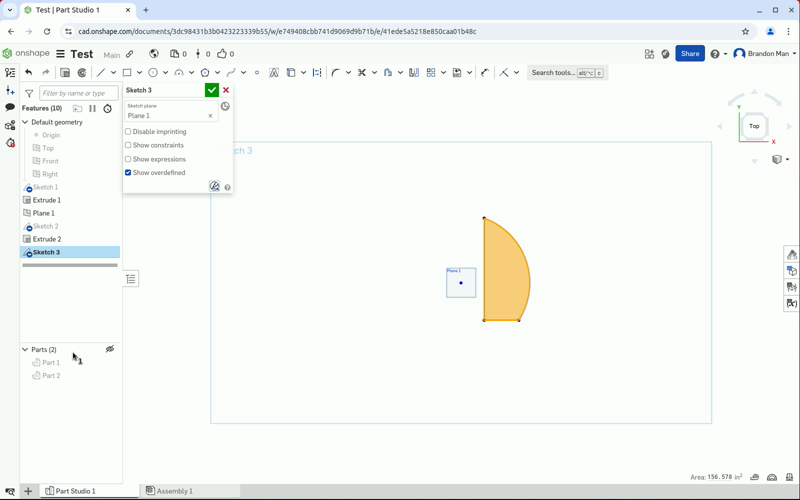
key(shift+y)
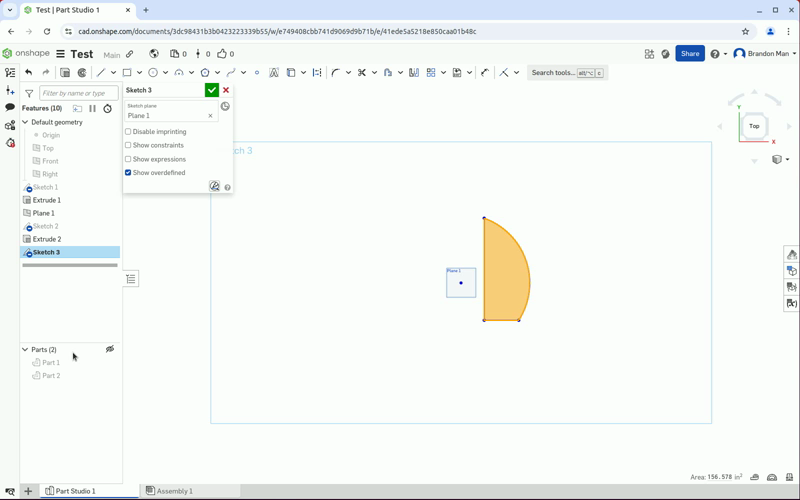
key(shift+e)
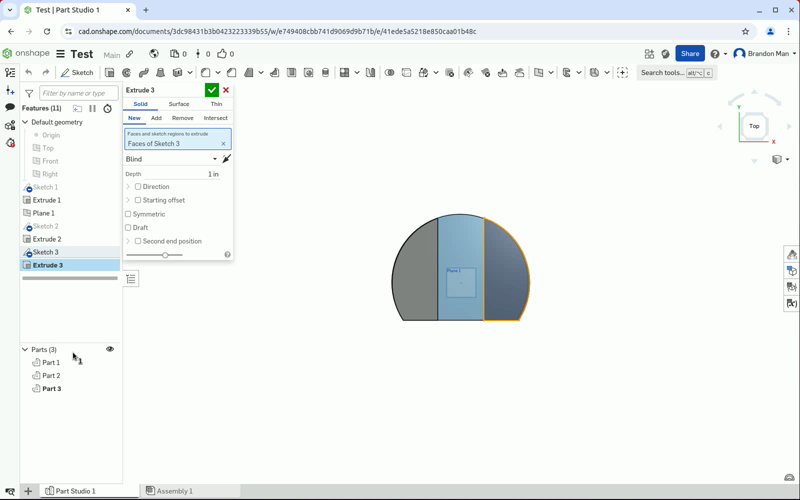
mouse_move(143, 106)
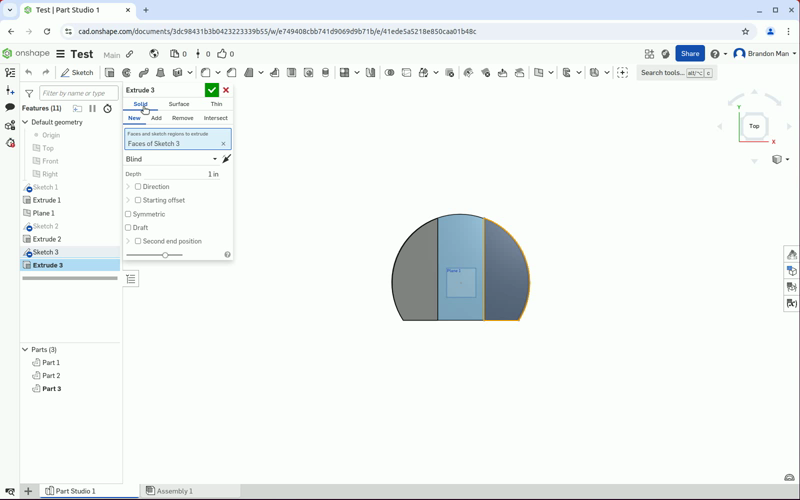
click(143, 106)
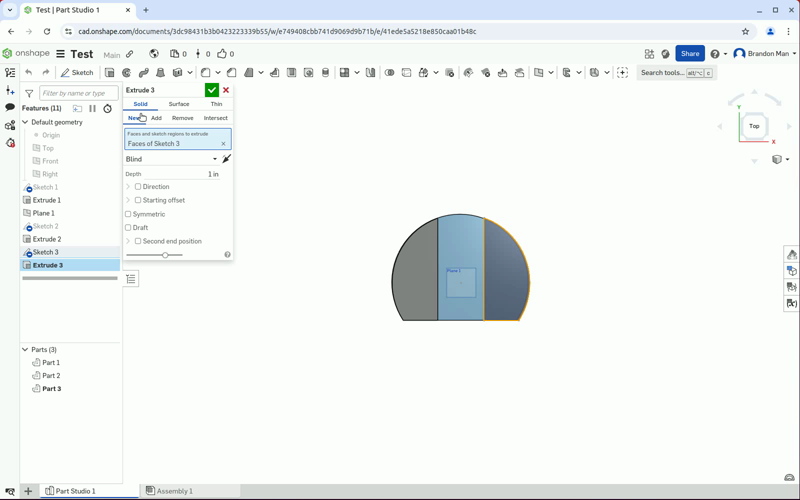
mouse_move(137, 120)
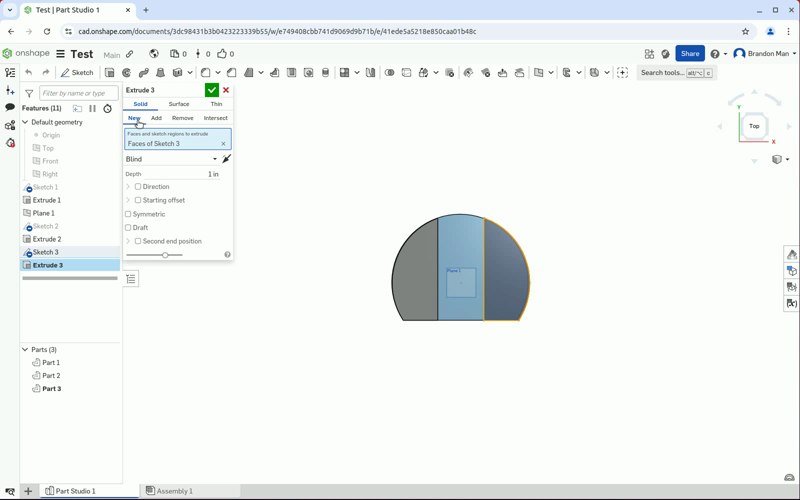
click(137, 120)
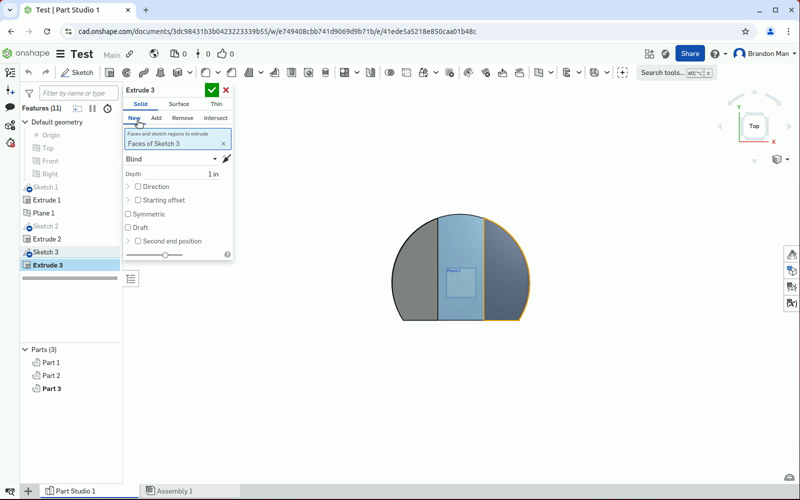
key(tab, 4)
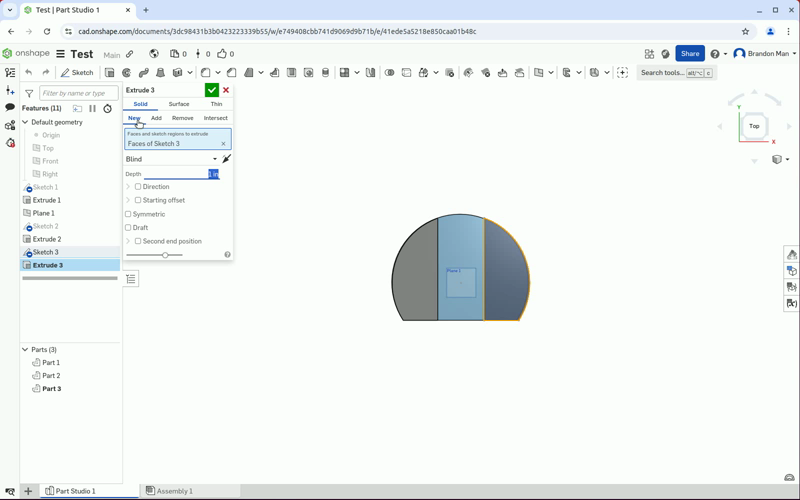
text(22.145)
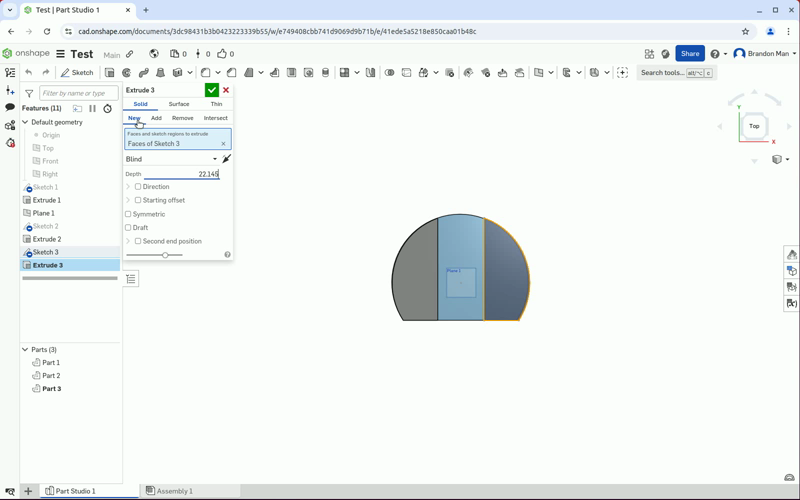
key(enter)
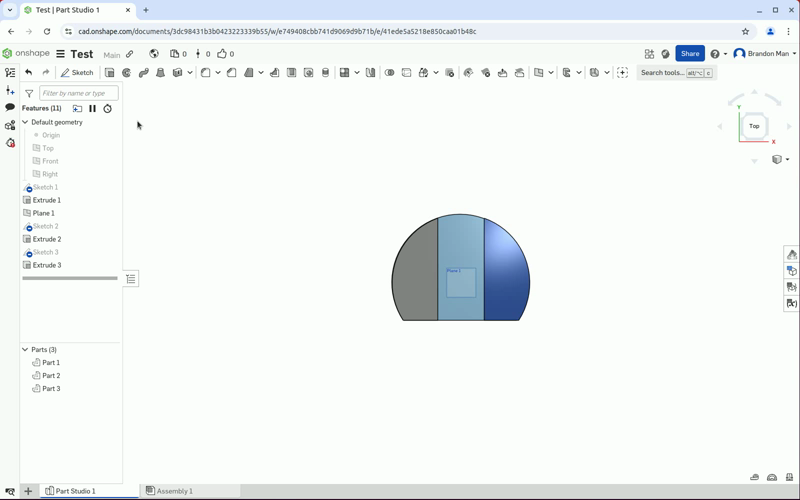
key(shift+h)
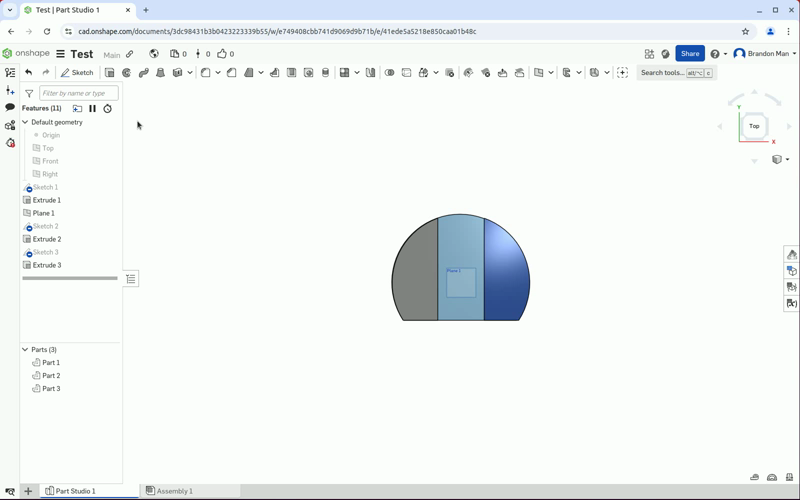
key(shift+h)
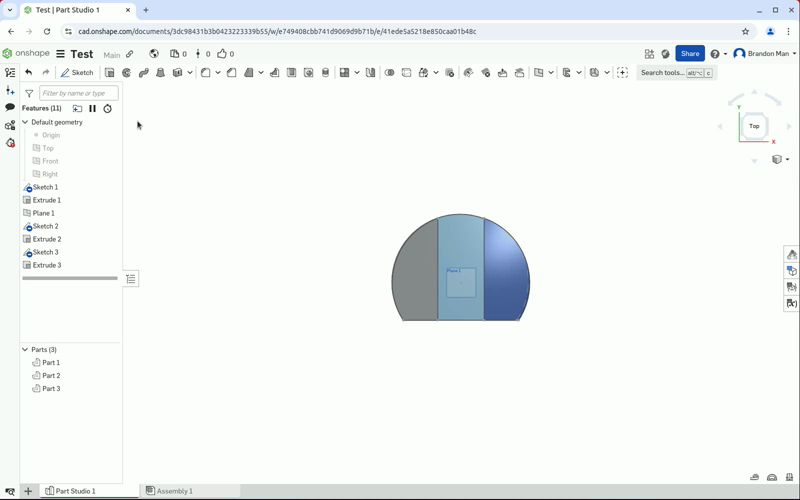
key(shift+7)
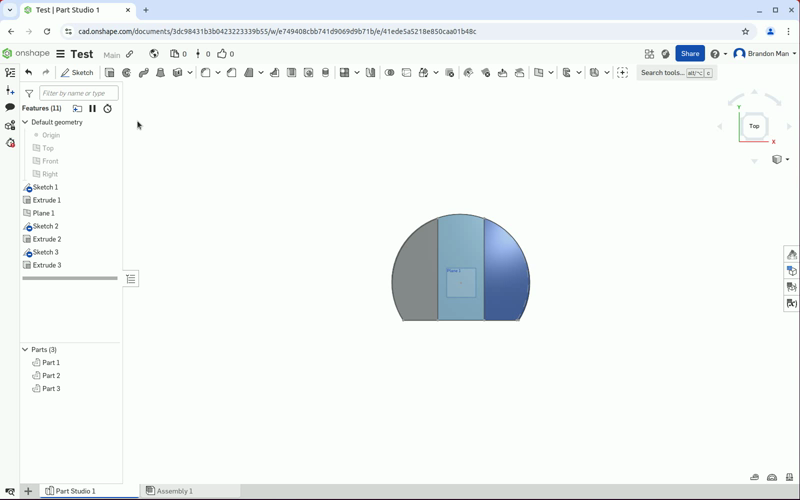
key(up, 3)
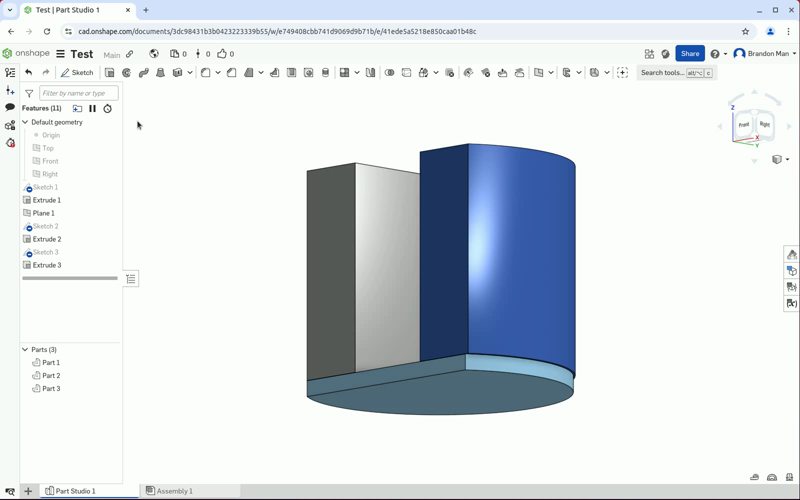
key(left, 3)
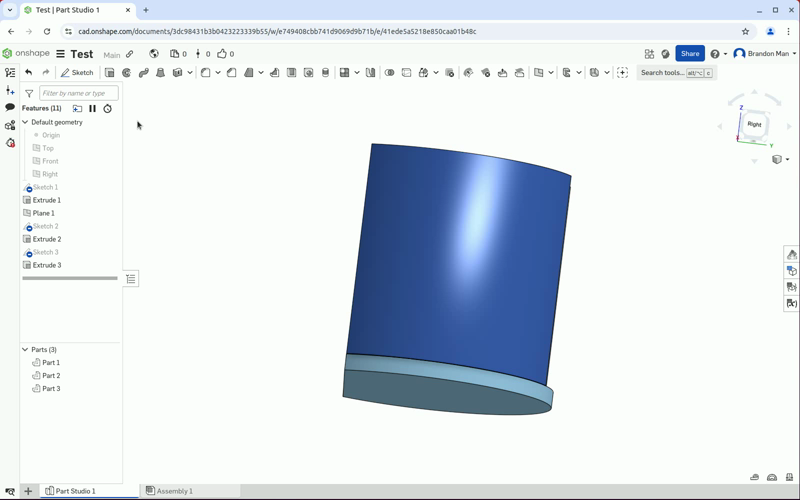
key(right, 3)
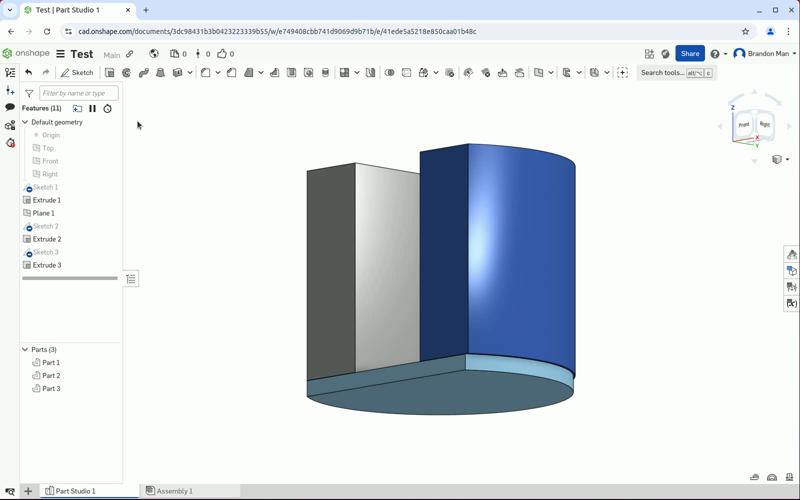
key(down, 3)
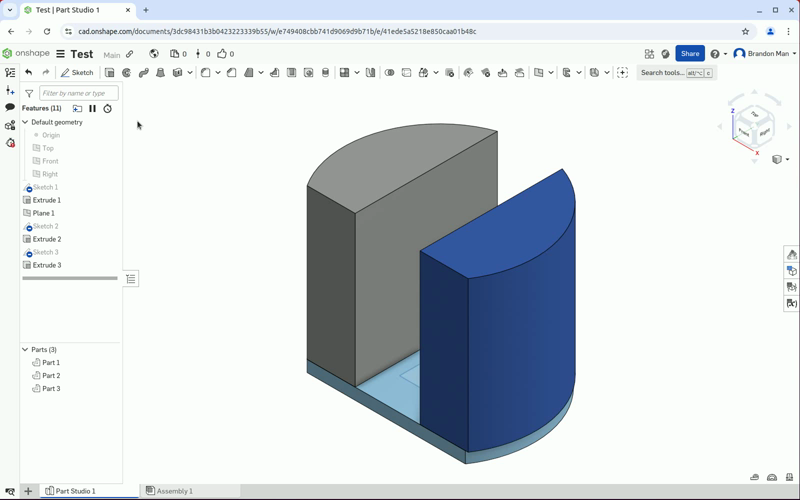
mouse_move(73, 189)
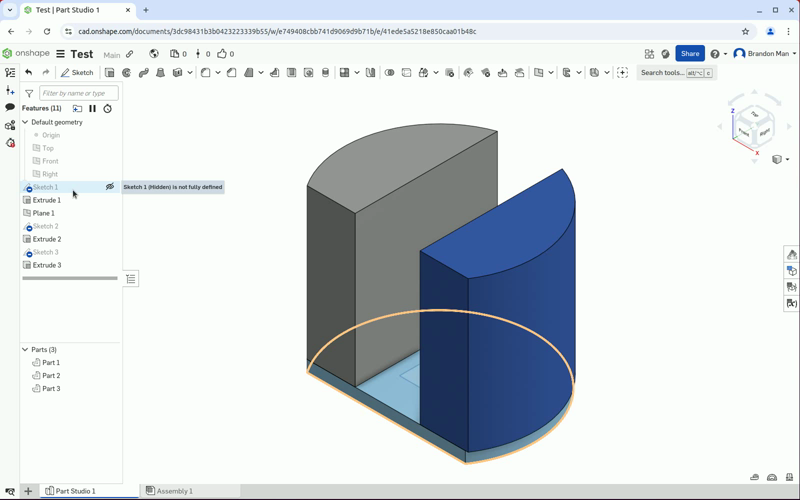
click(73, 189)